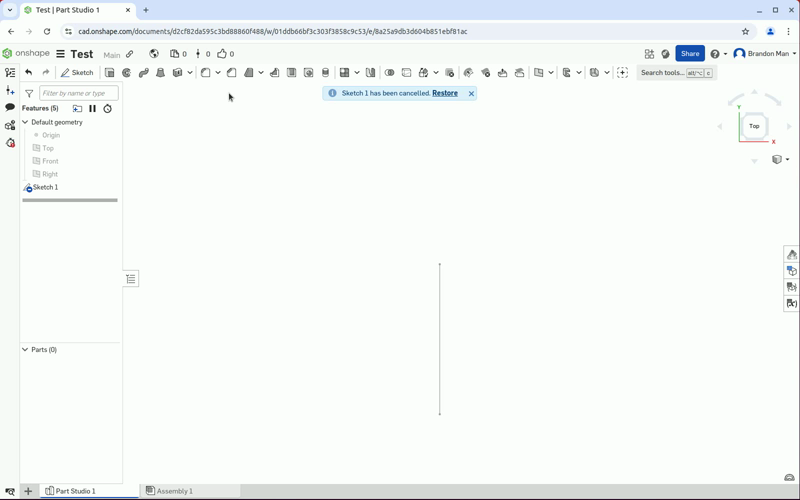
key(shift+h)
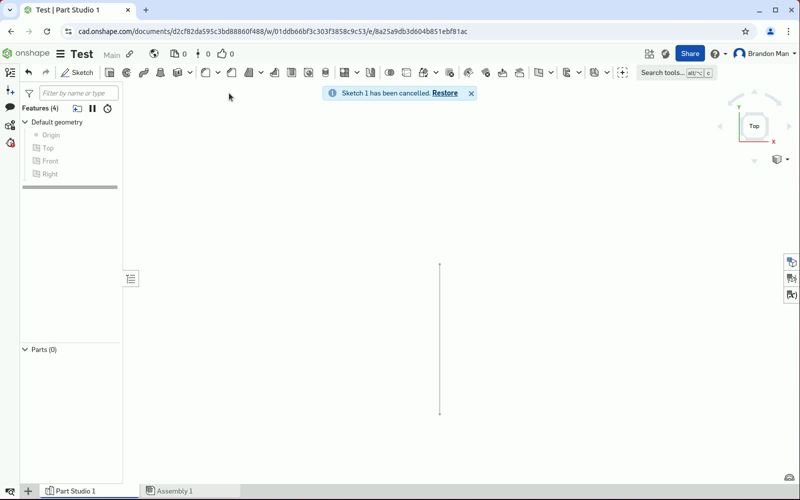
key(shift+s)
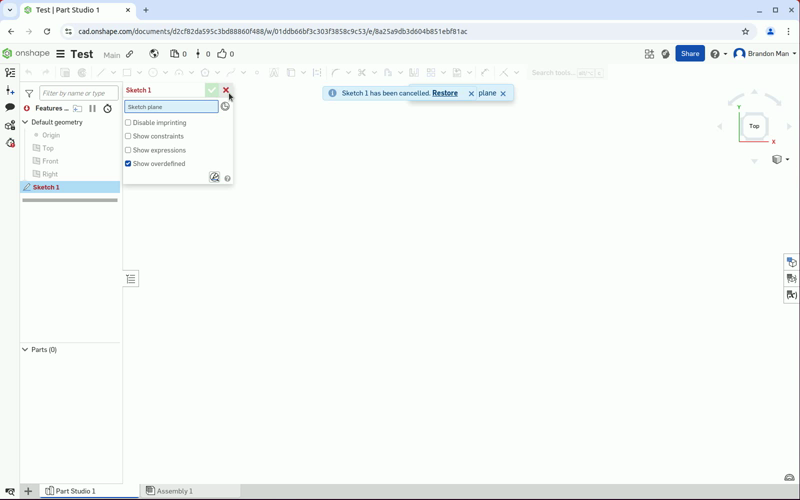
mouse_move(73, 150)
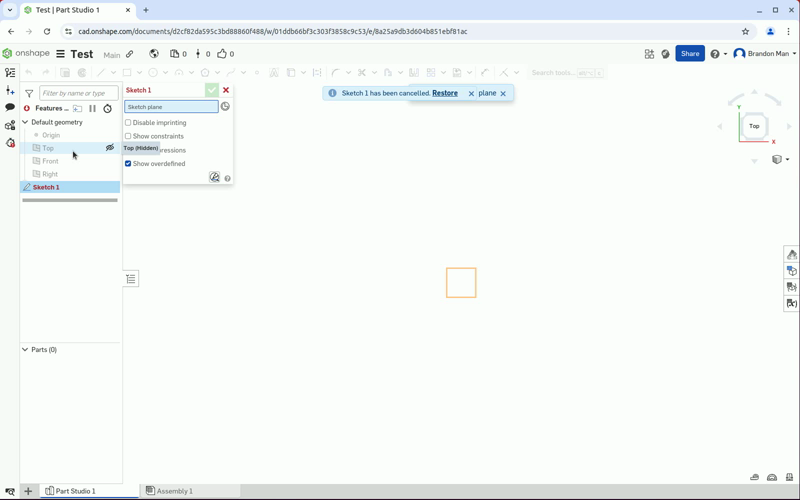
click(73, 150)
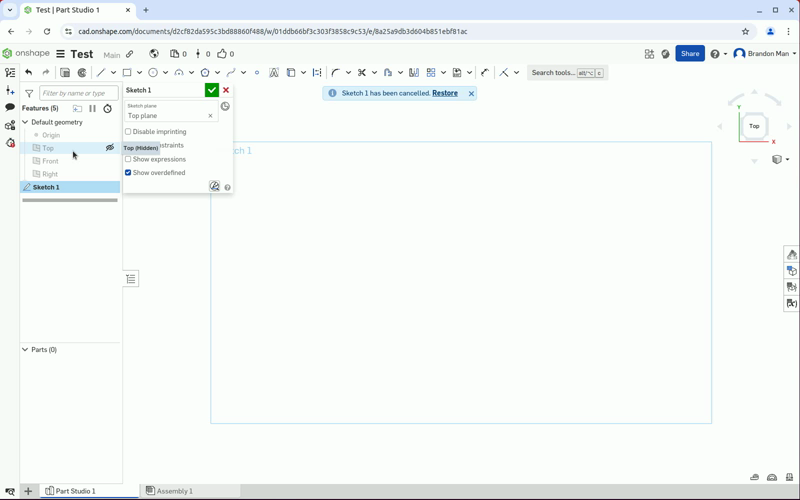
mouse_move(73, 352)
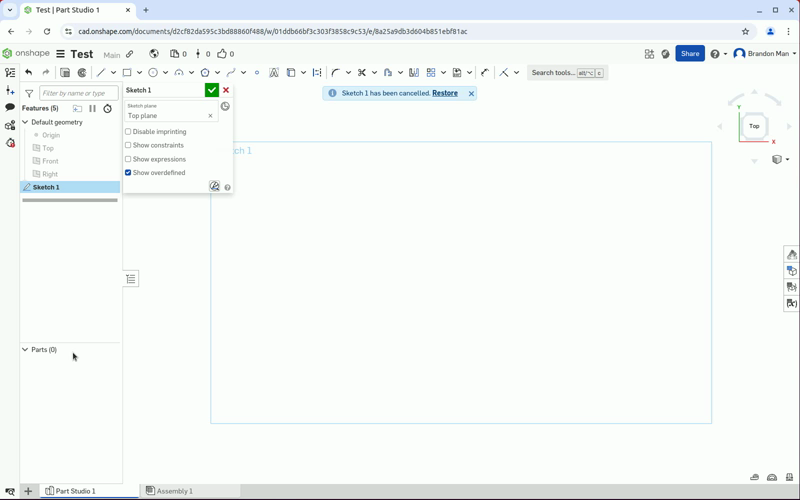
key(y)
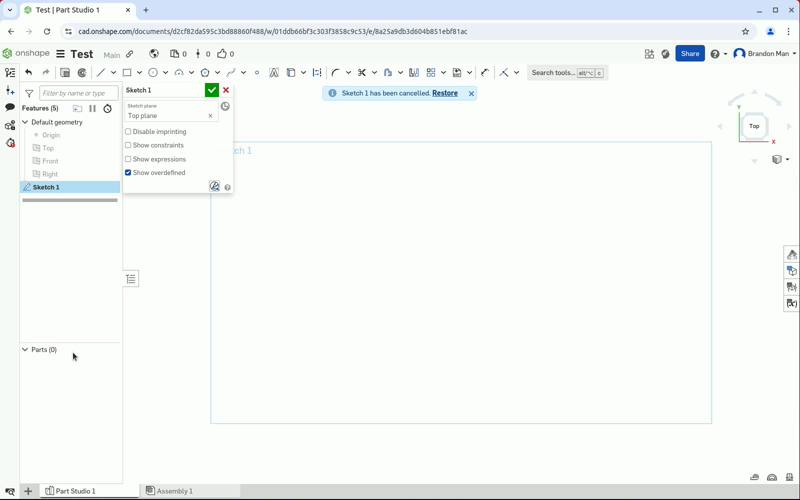
key(l)
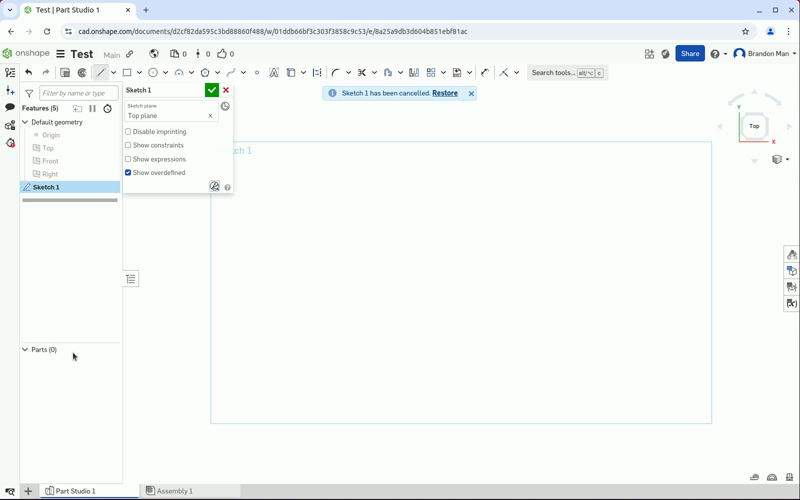
key_down(shift)
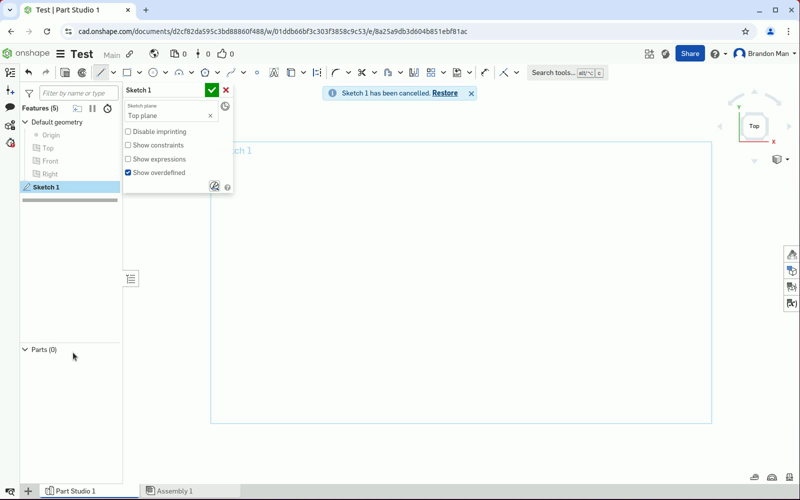
mouse_move(405, 236)
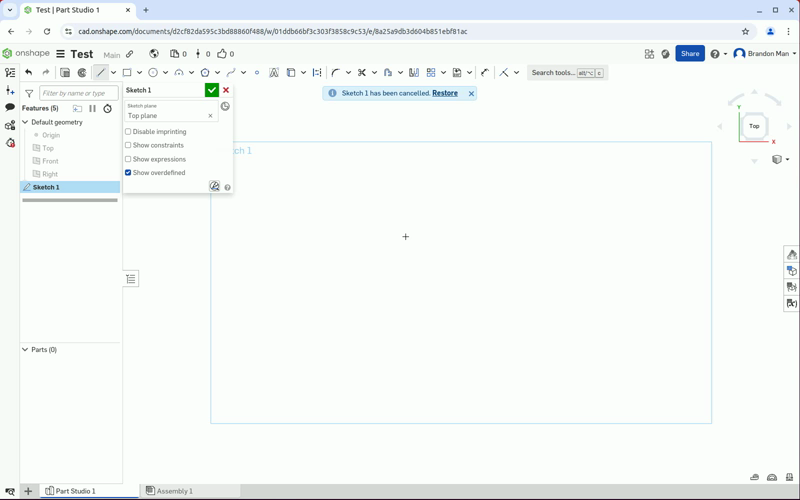
click(405, 236)
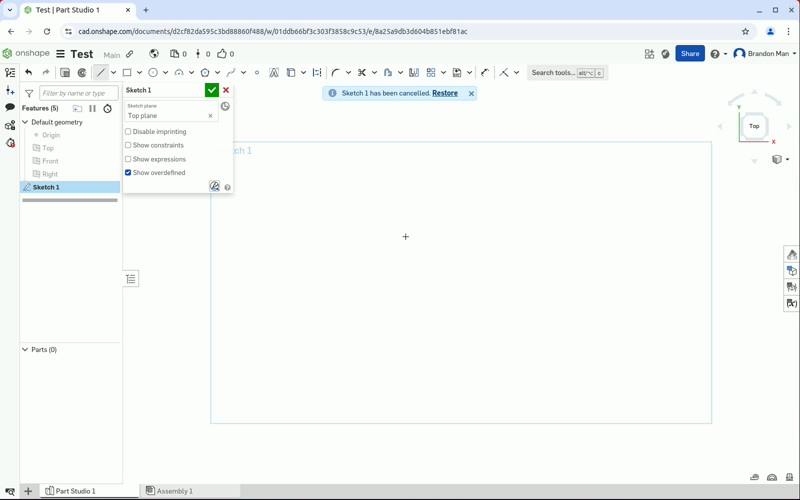
key_up(shift)
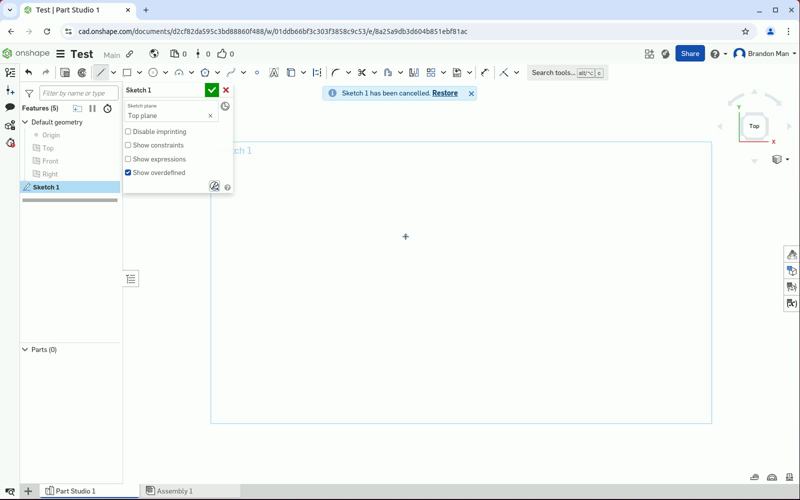
key_down(shift)
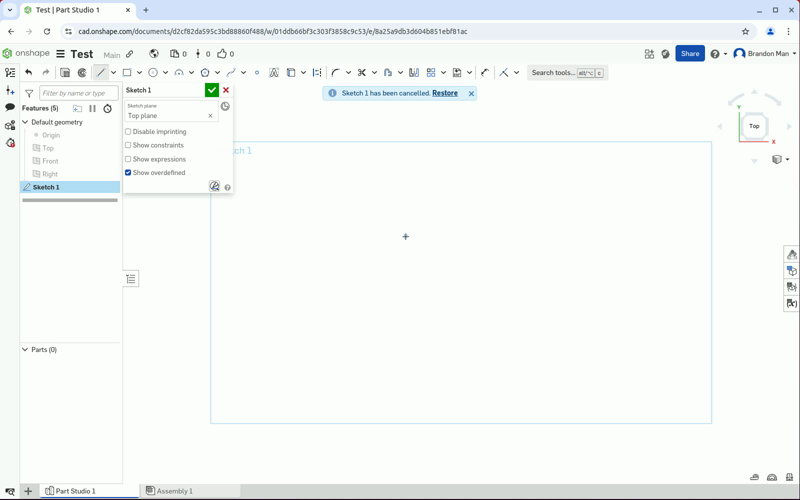
mouse_move(518, 236)
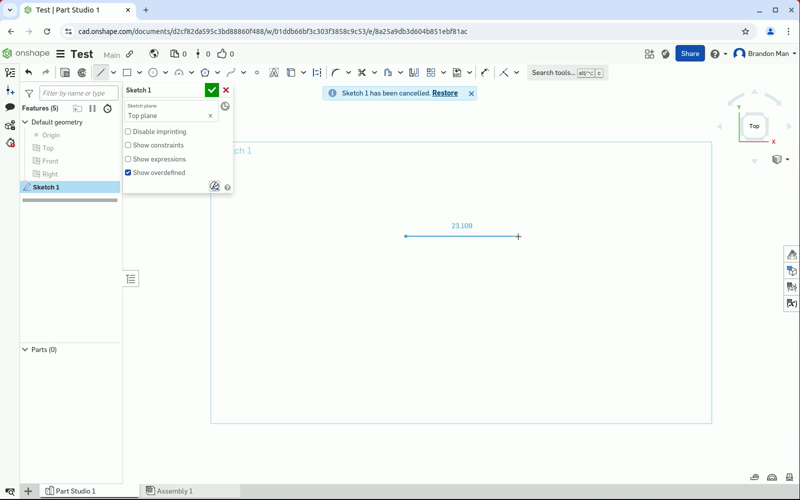
click(518, 236)
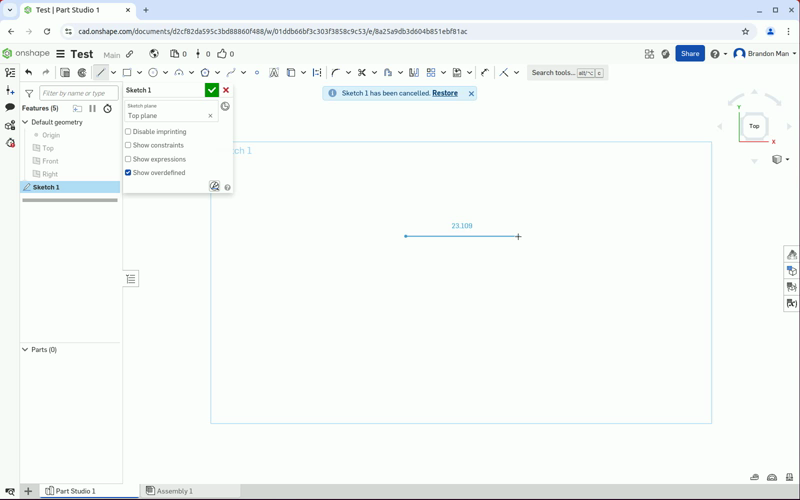
key_up(shift)
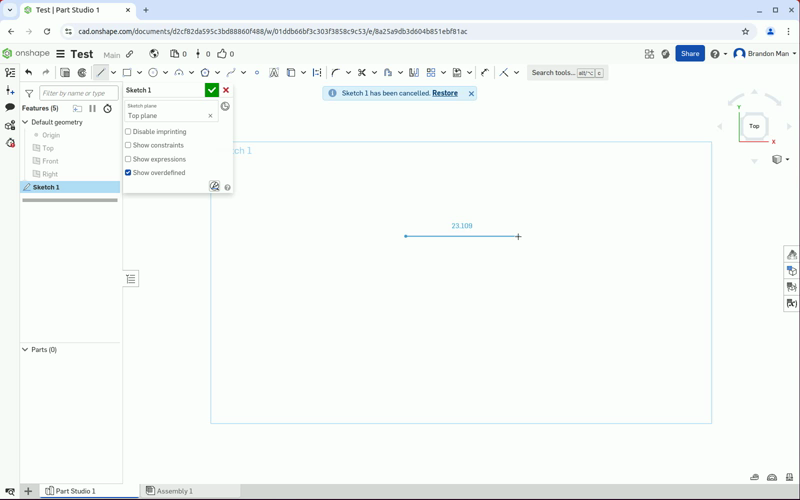
key_down(shift)
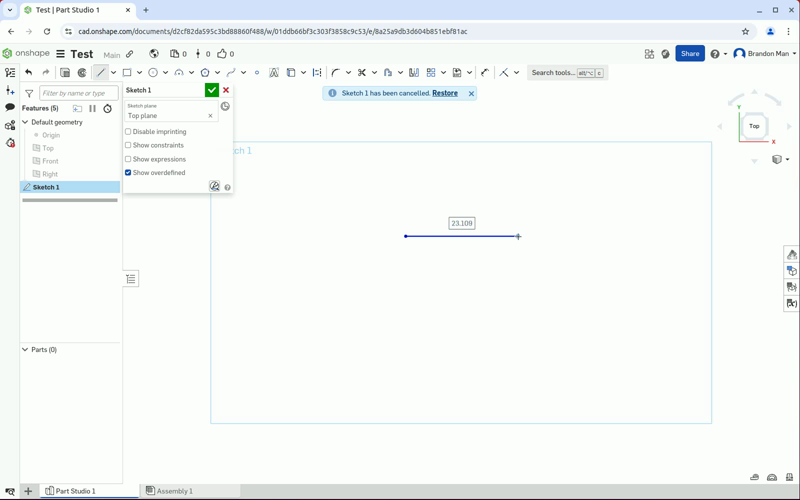
mouse_move(548, 236)
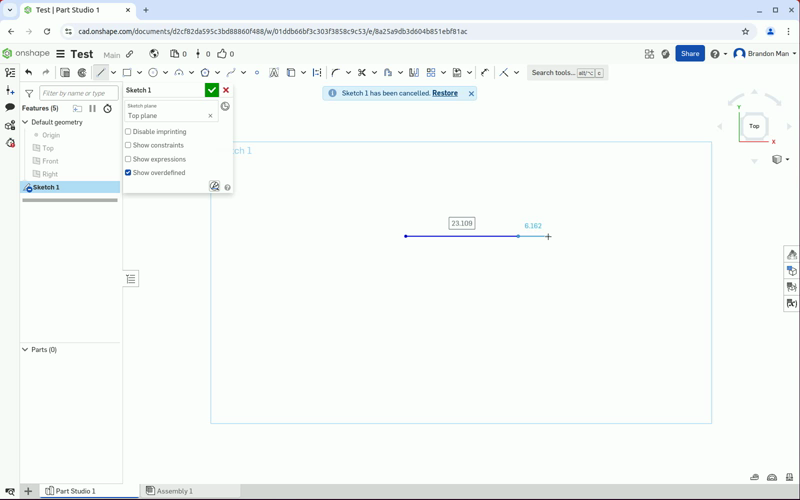
mouse_move(518, 207)
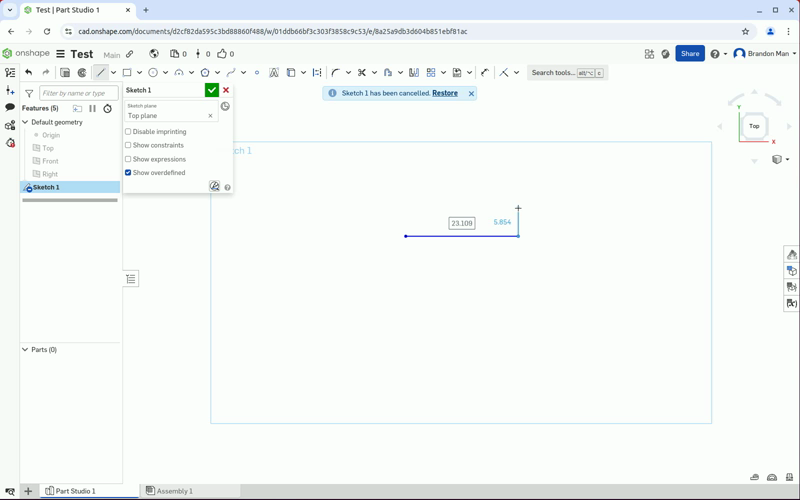
click(518, 207)
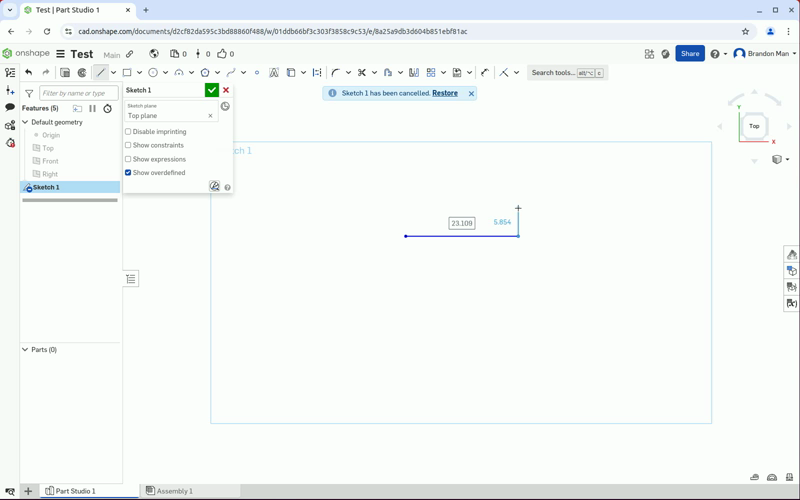
key_up(shift)
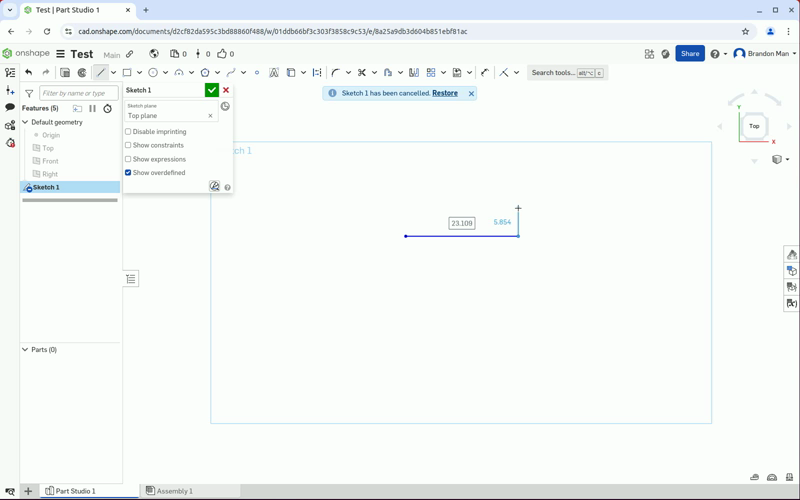
key_down(shift)
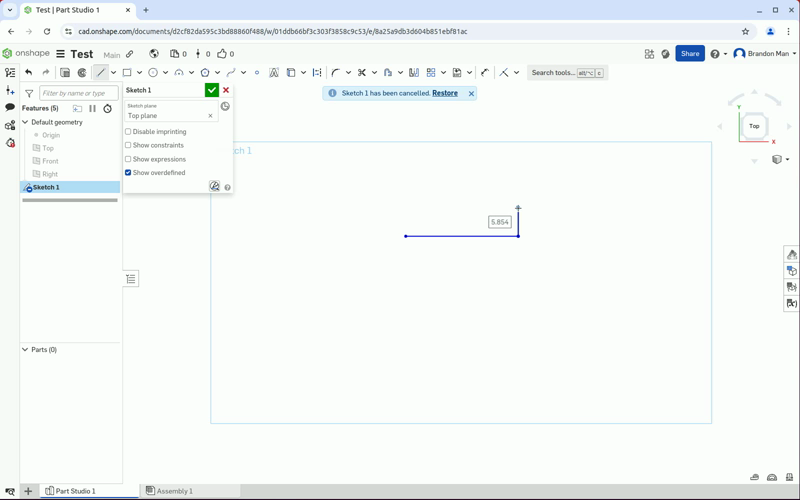
mouse_move(405, 207)
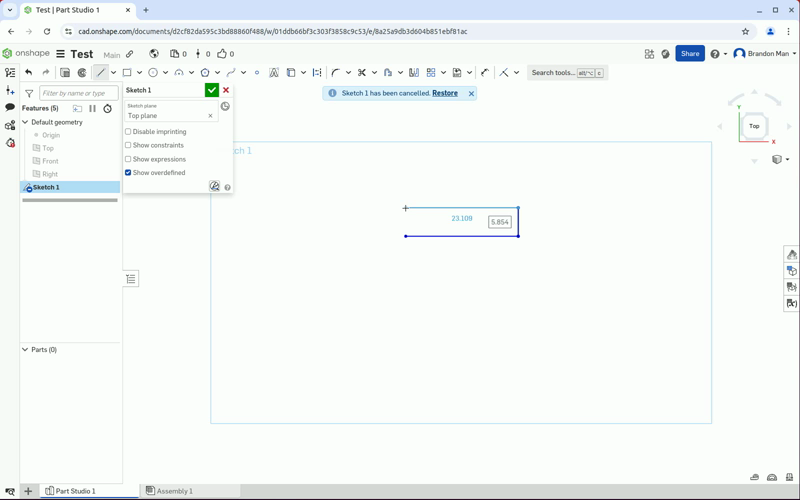
click(405, 207)
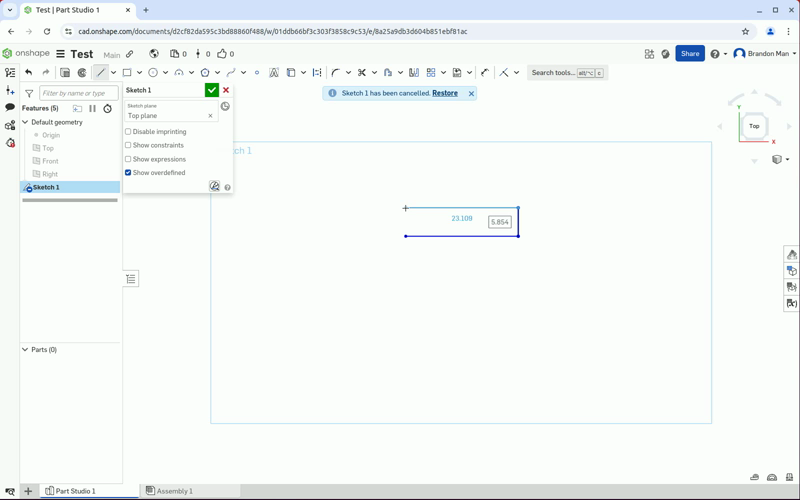
key_up(shift)
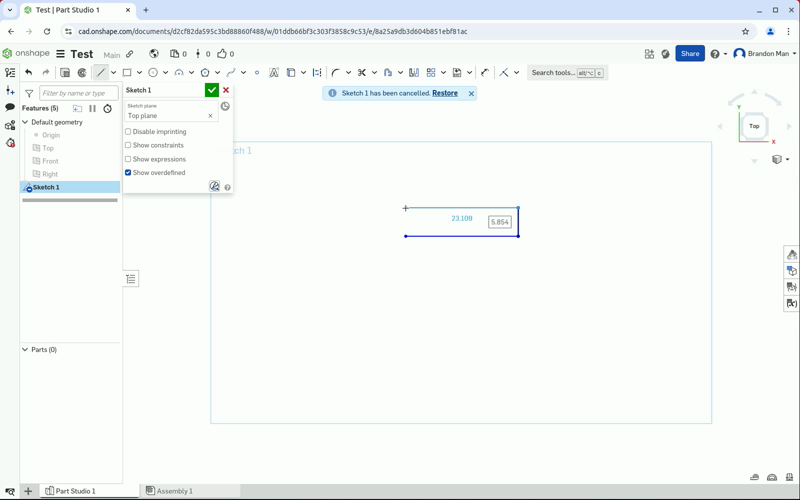
mouse_move(435, 207)
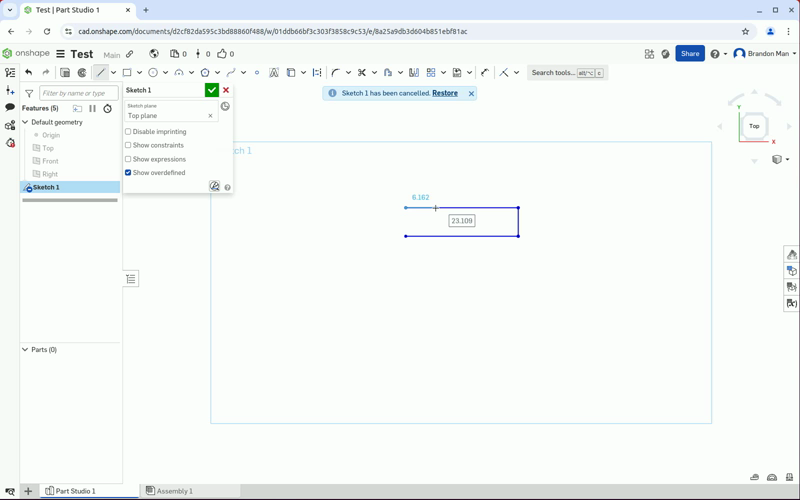
key_down(shift)
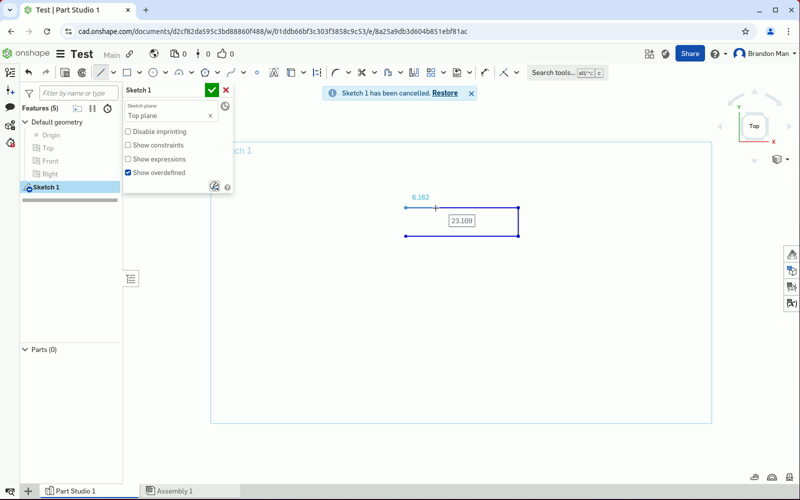
mouse_move(405, 236)
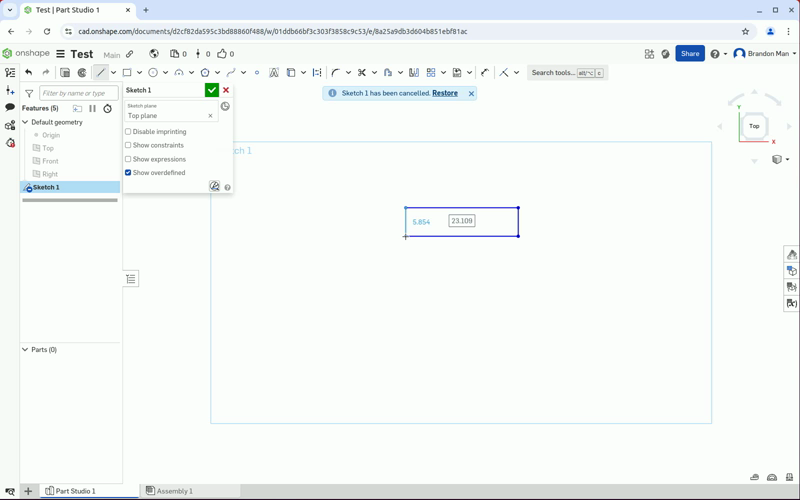
key_up(shift)
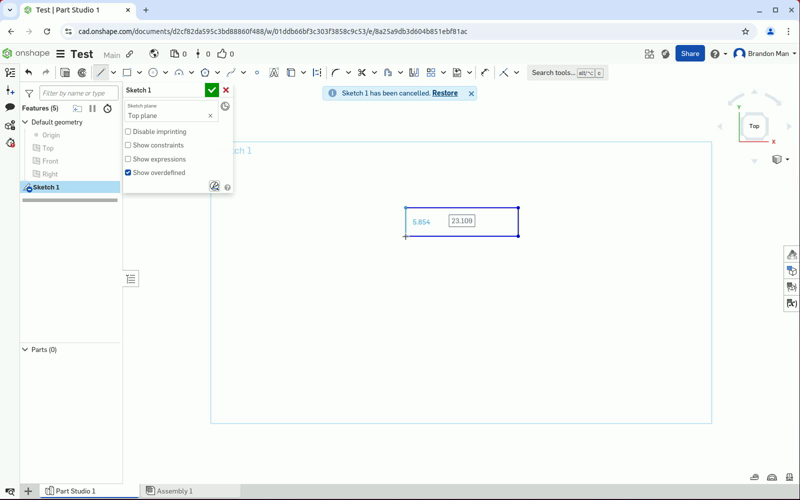
click(405, 236)
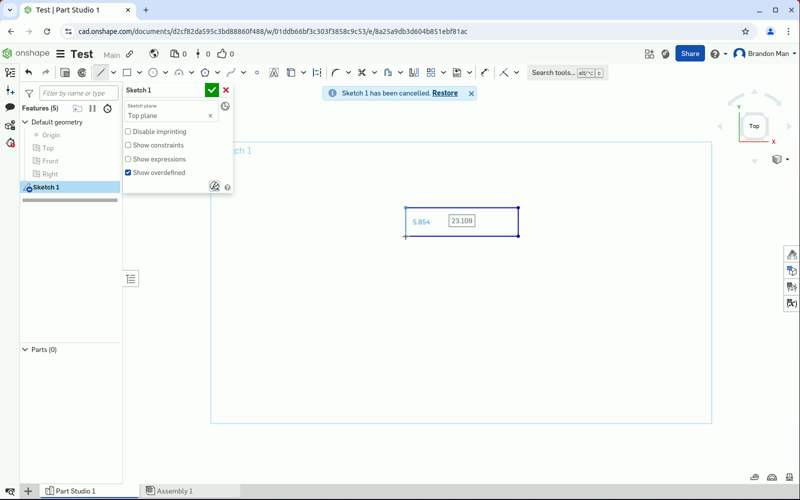
key(esc)
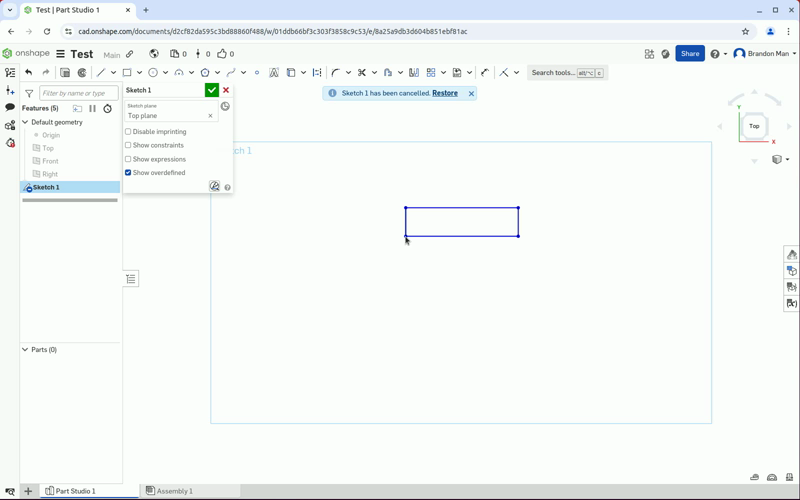
mouse_move(486, 219)
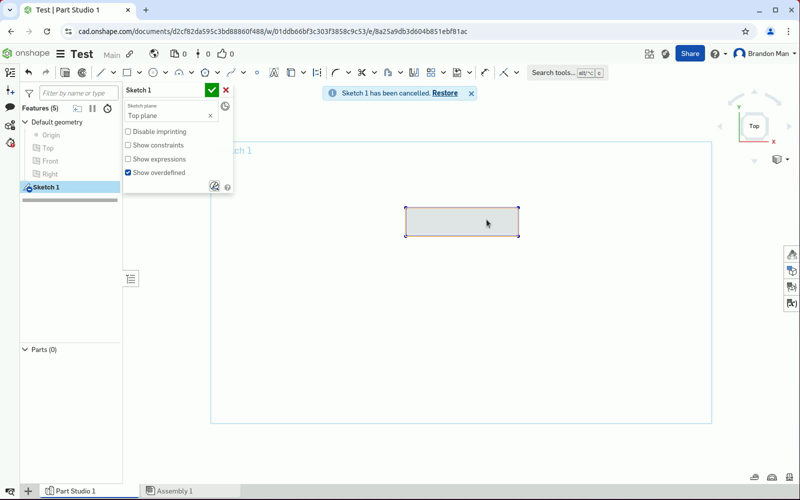
click(486, 219)
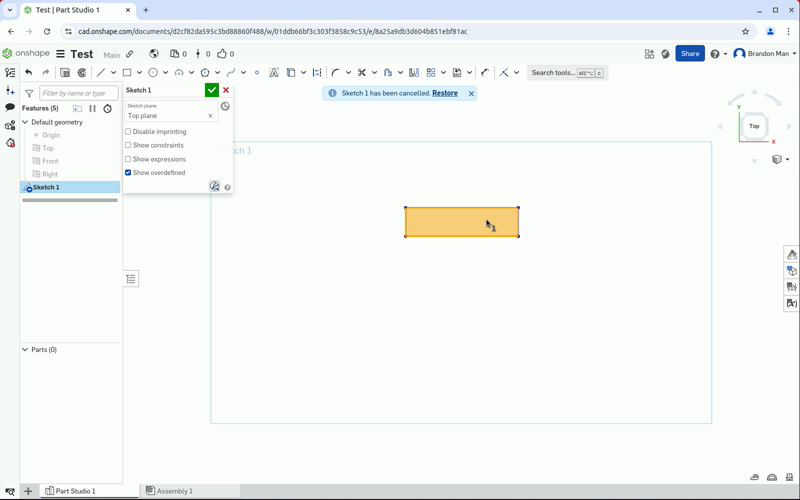
mouse_move(73, 352)
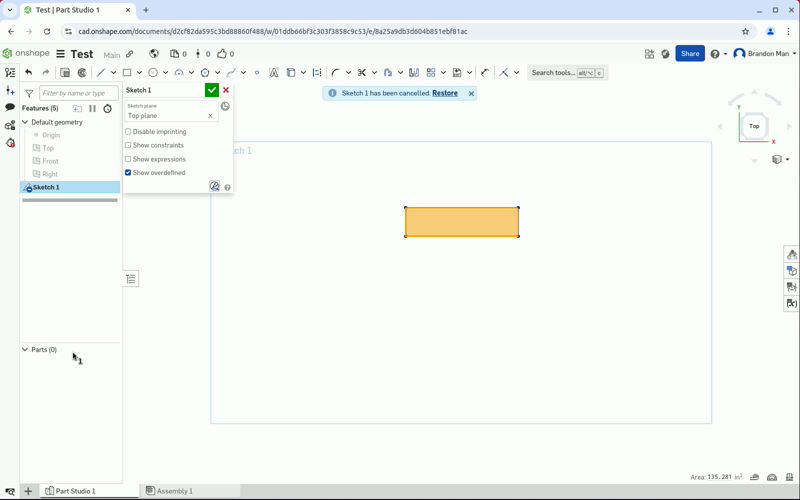
key(shift+y)
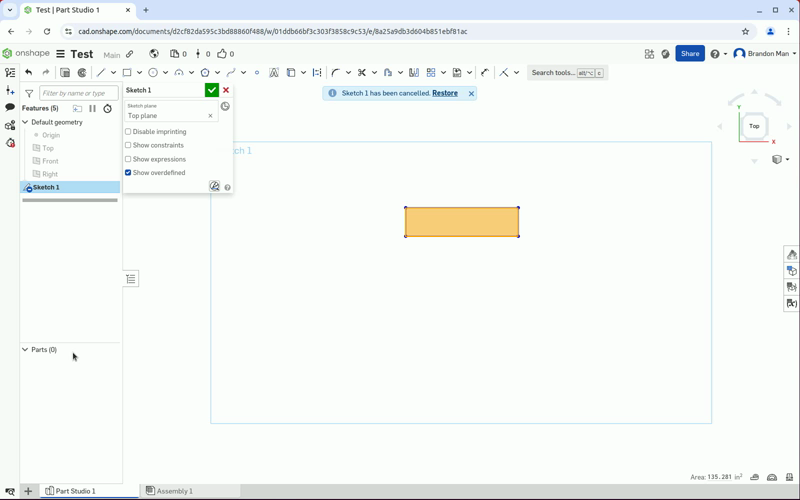
key(shift+e)
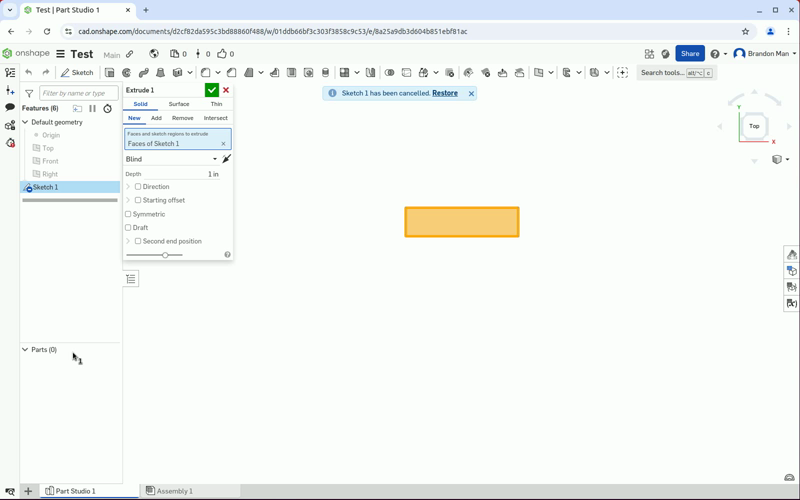
mouse_move(143, 106)
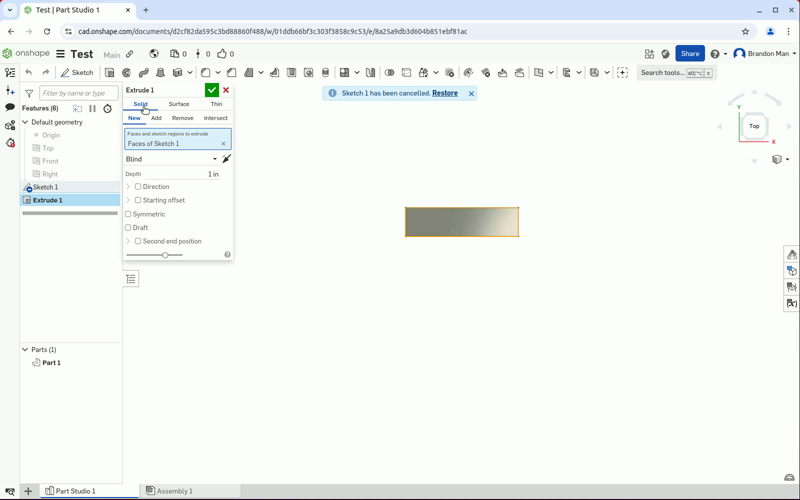
click(143, 106)
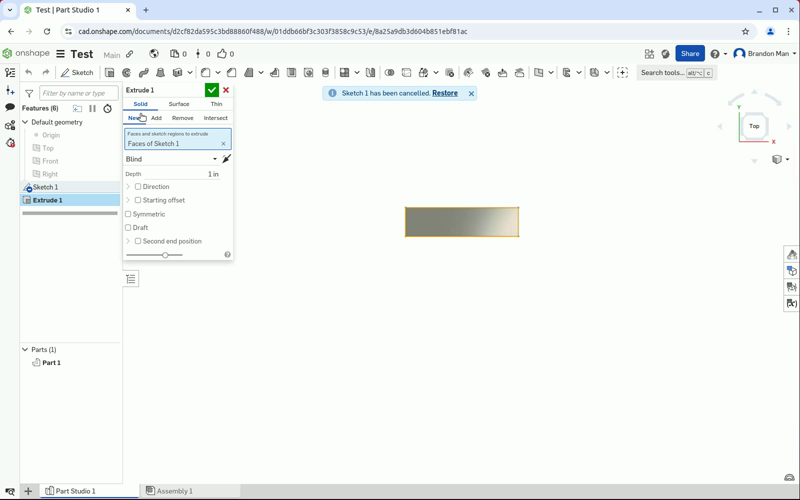
mouse_move(137, 120)
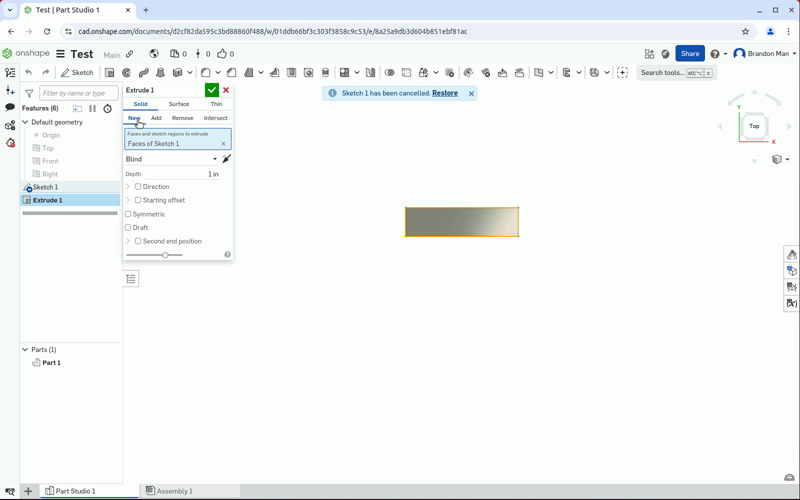
click(137, 120)
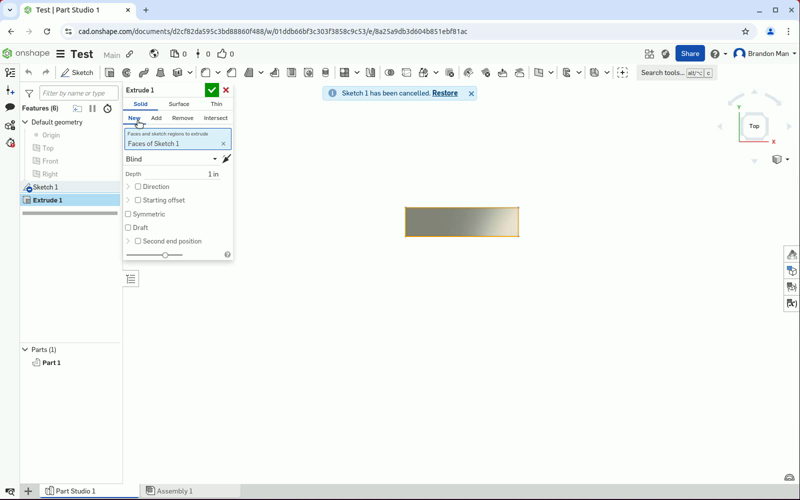
key(tab, 4)
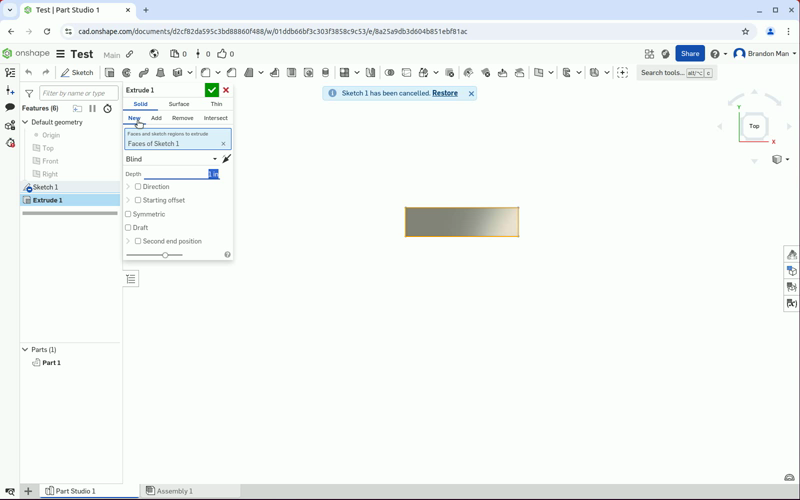
text(23.108)
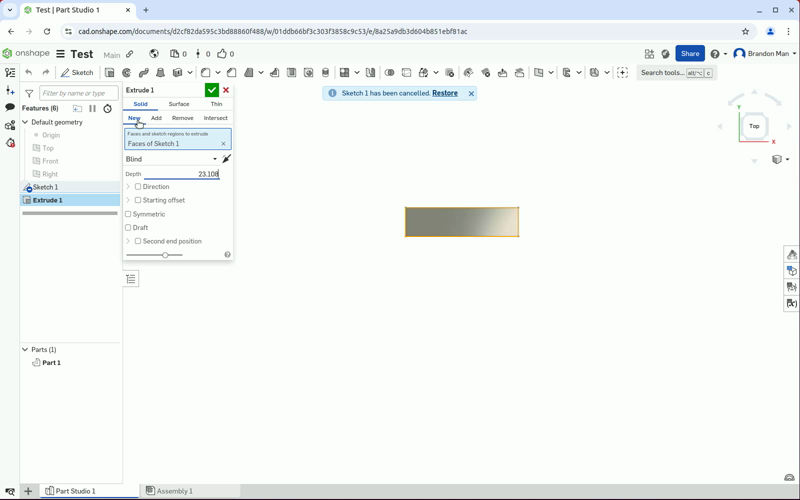
key(enter)
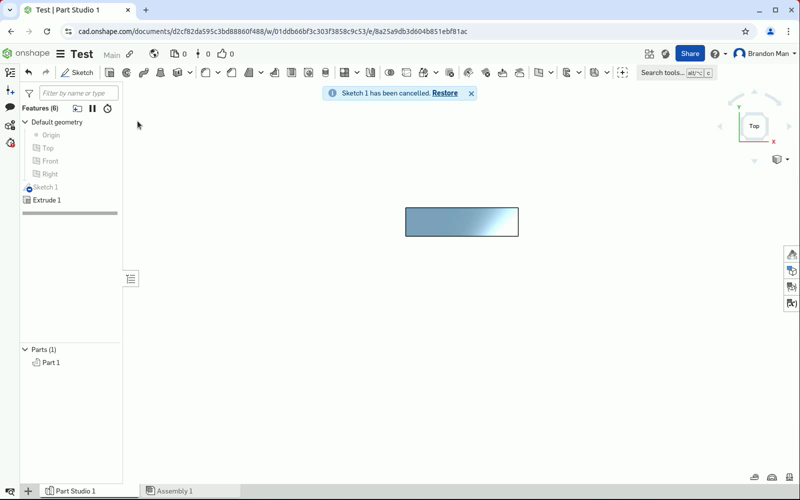
key(shift+h)
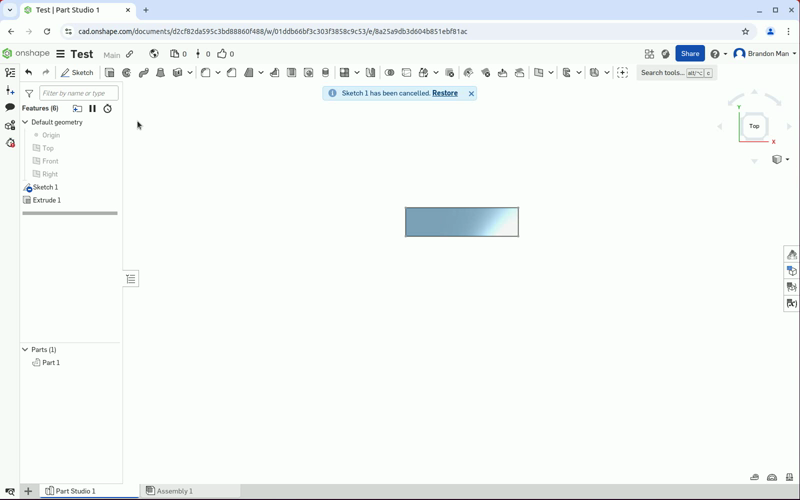
key(shift+h)
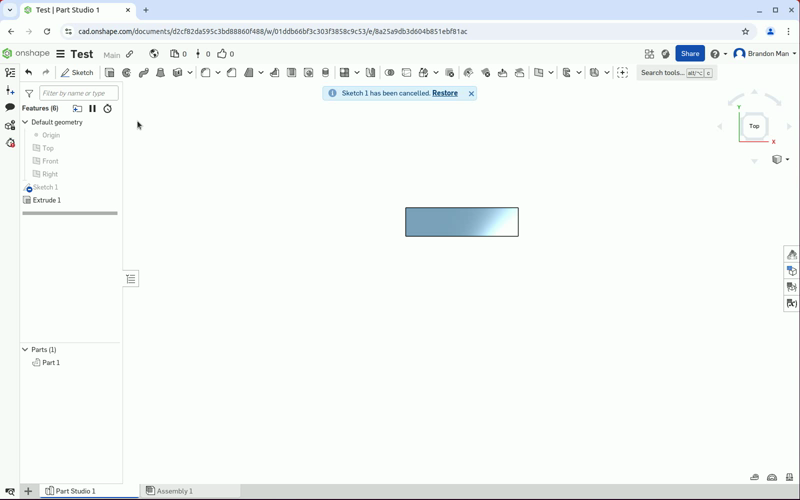
mouse_move(73, 189)
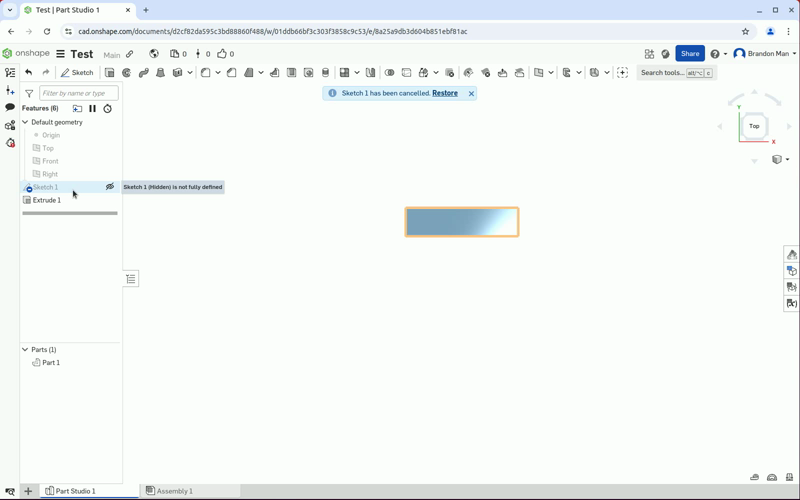
click(73, 189)
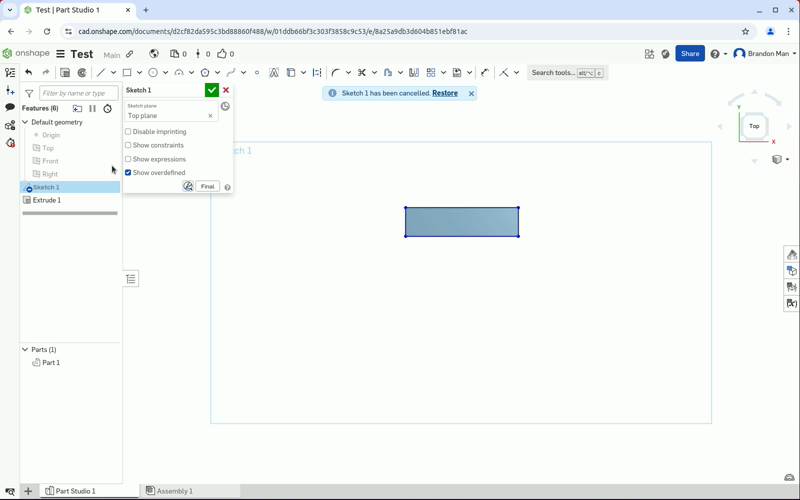
mouse_move(229, 92)
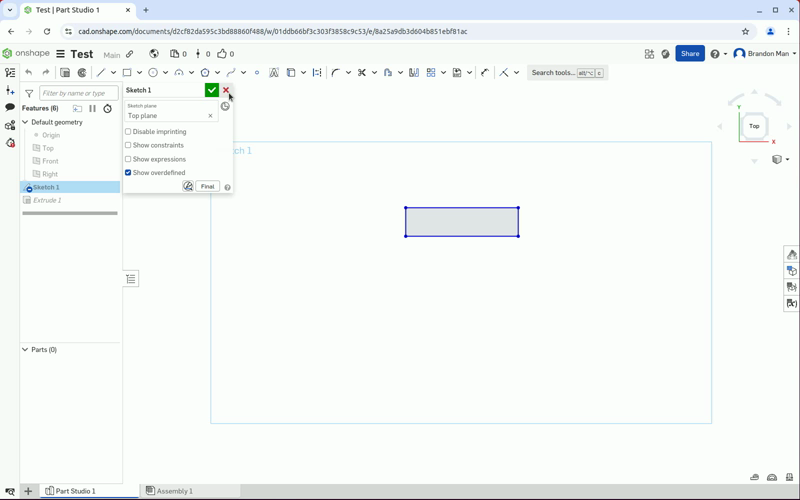
click(229, 92)
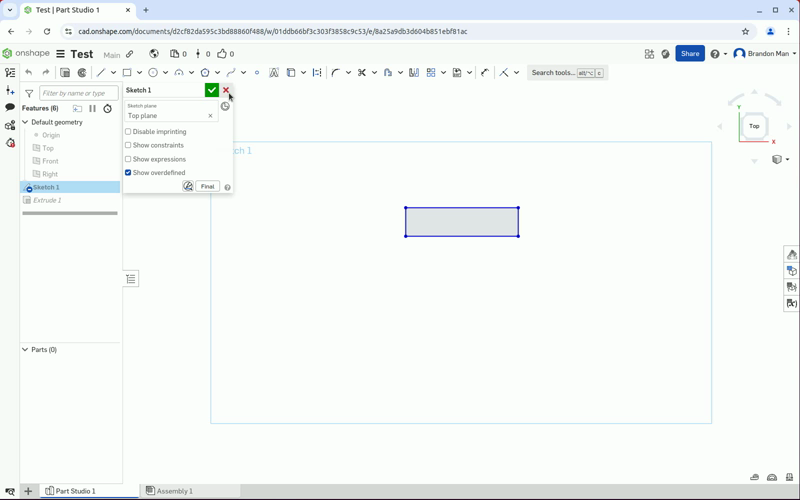
key(shift+s)
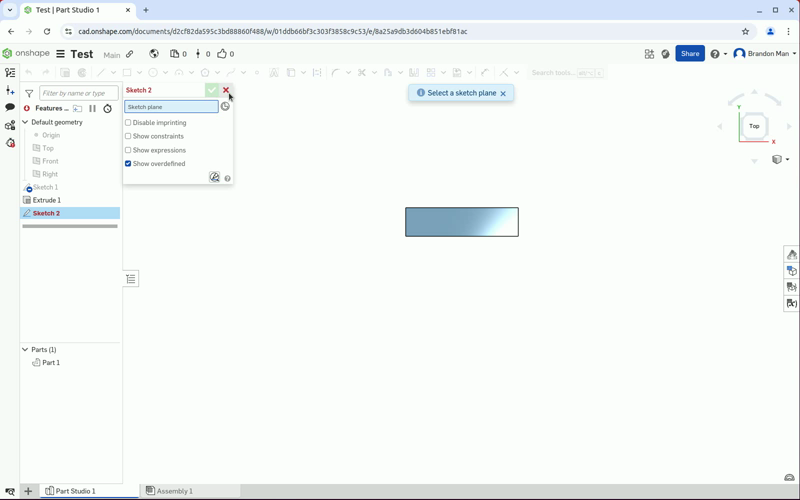
mouse_move(73, 150)
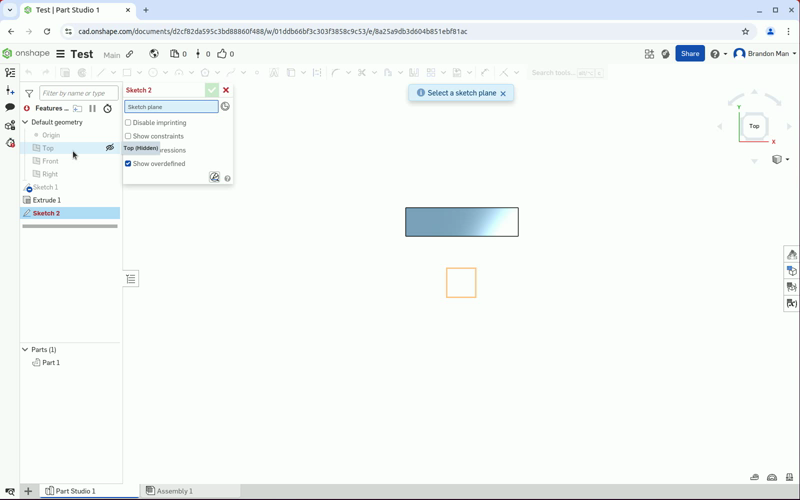
click(73, 150)
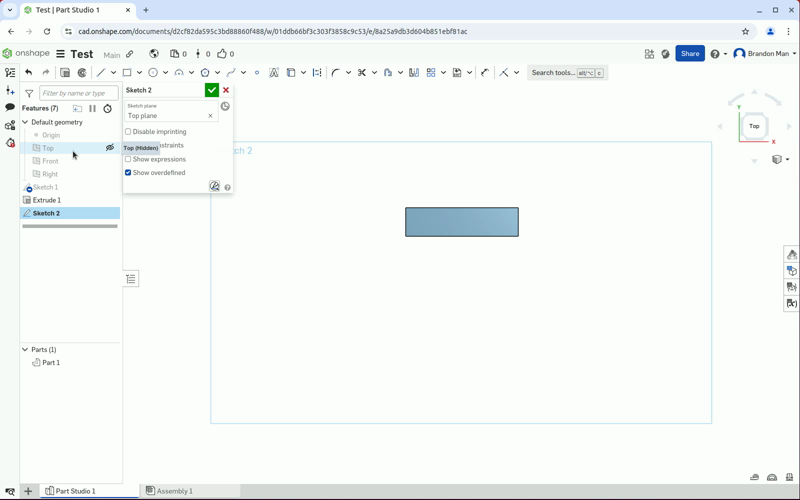
mouse_move(73, 352)
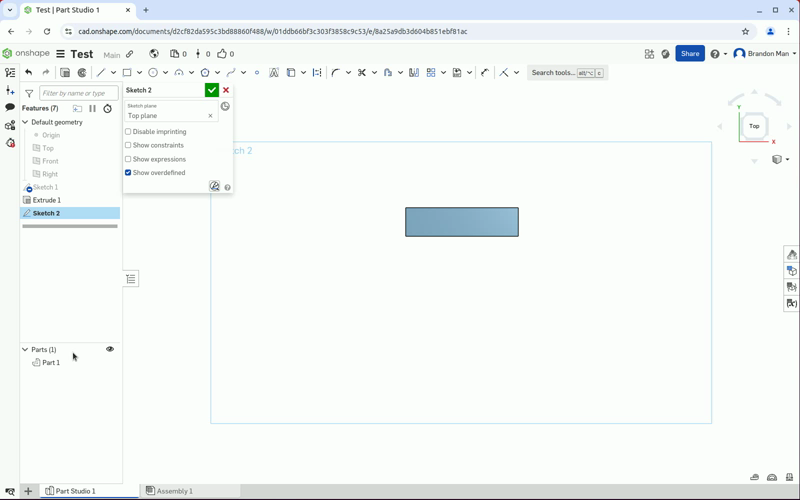
key(y)
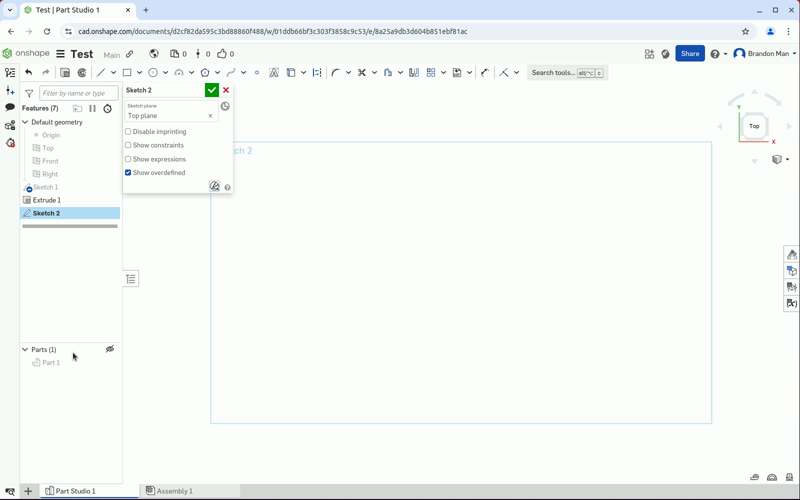
key(l)
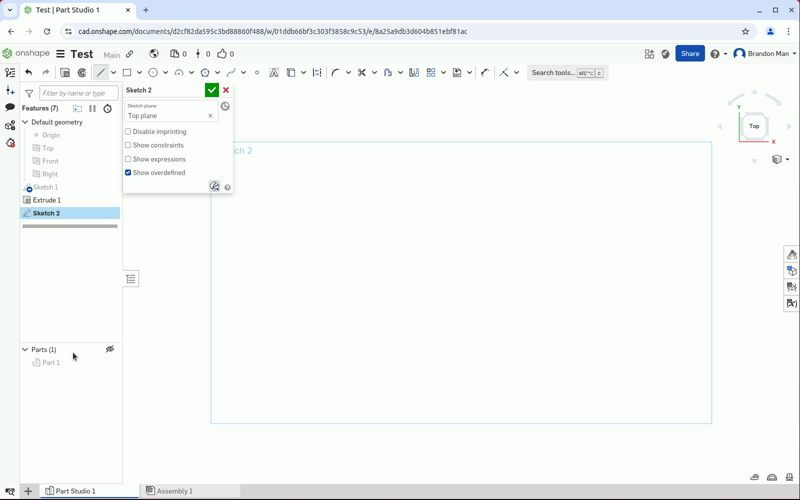
key_down(shift)
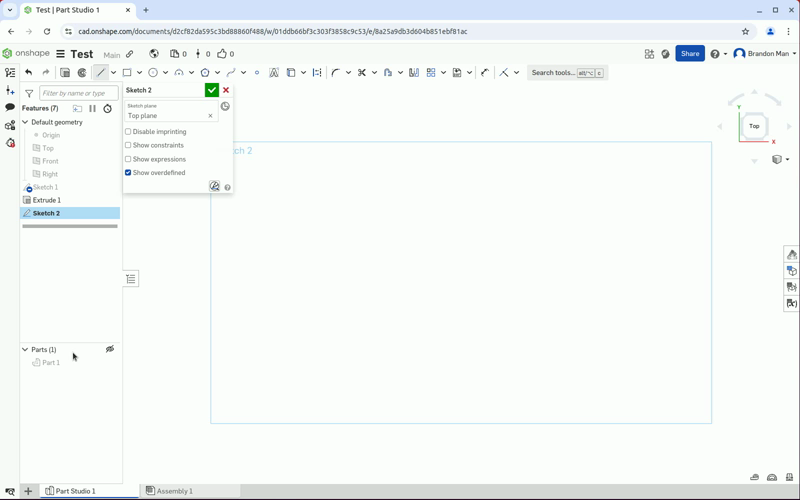
mouse_move(405, 320)
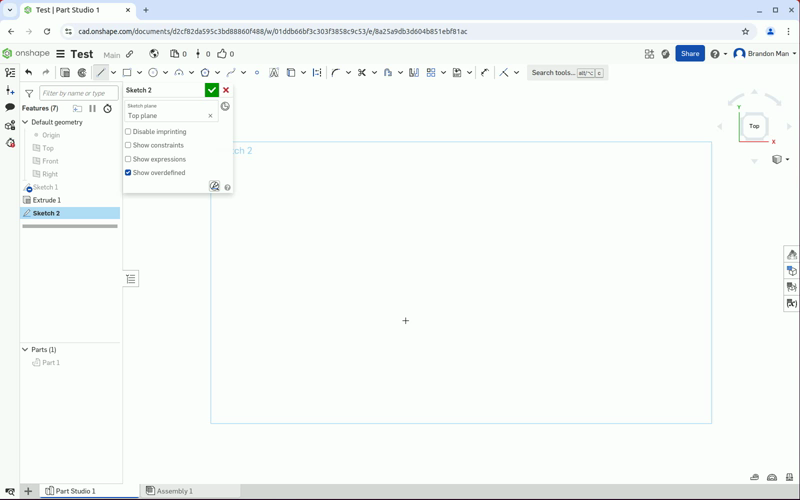
click(405, 320)
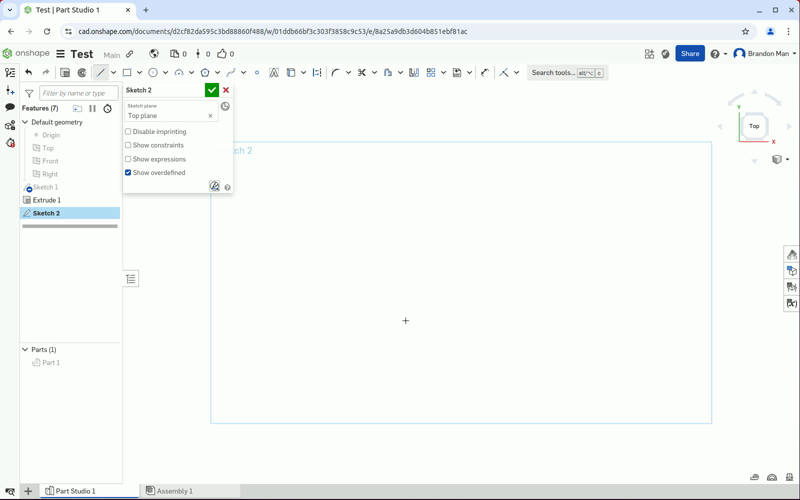
key_up(shift)
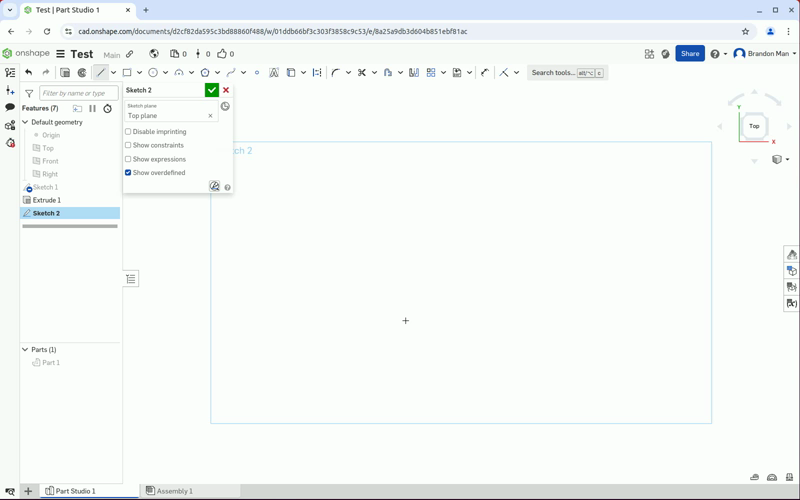
key_down(shift)
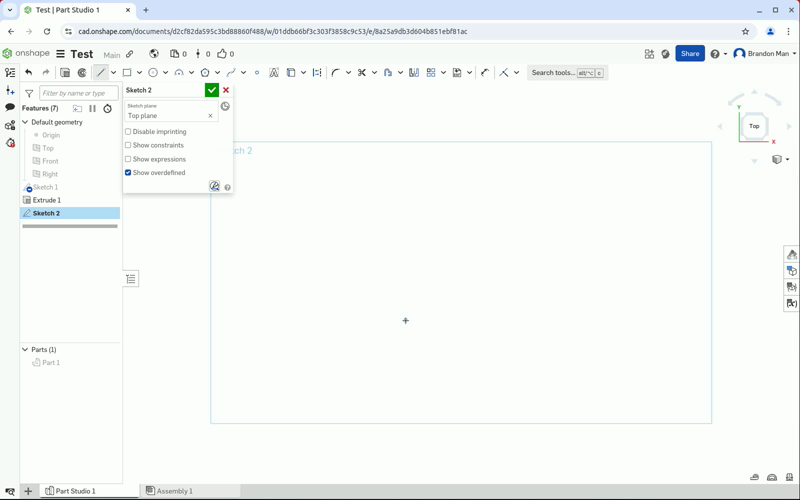
mouse_move(518, 320)
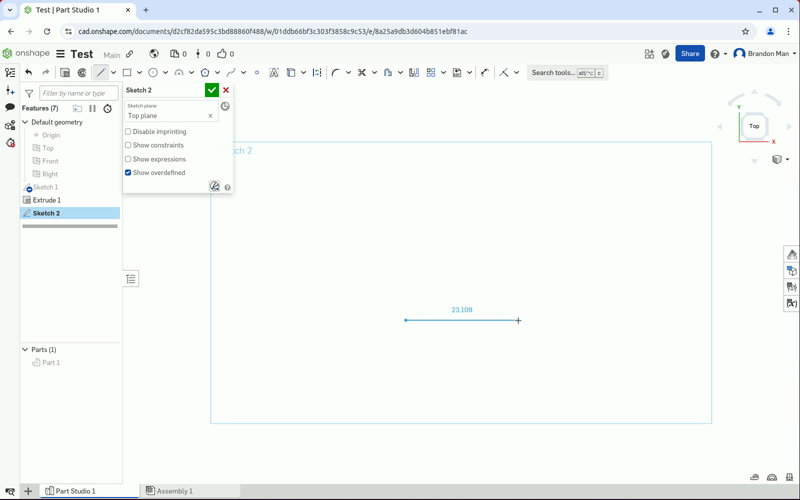
click(518, 320)
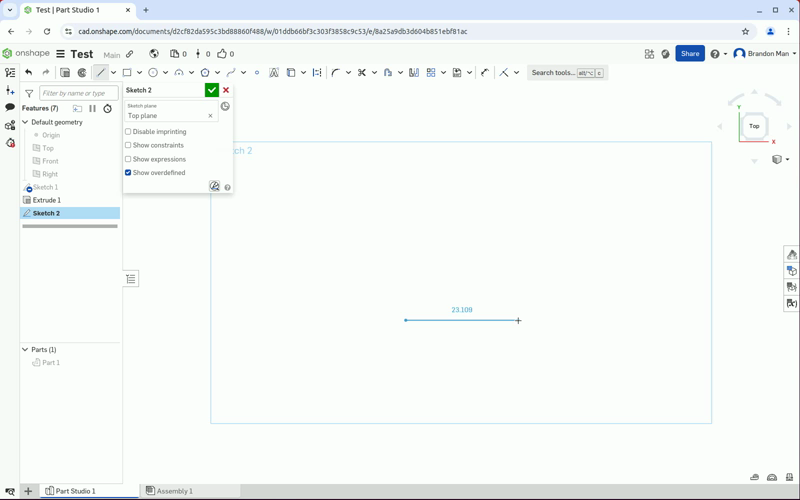
key_up(shift)
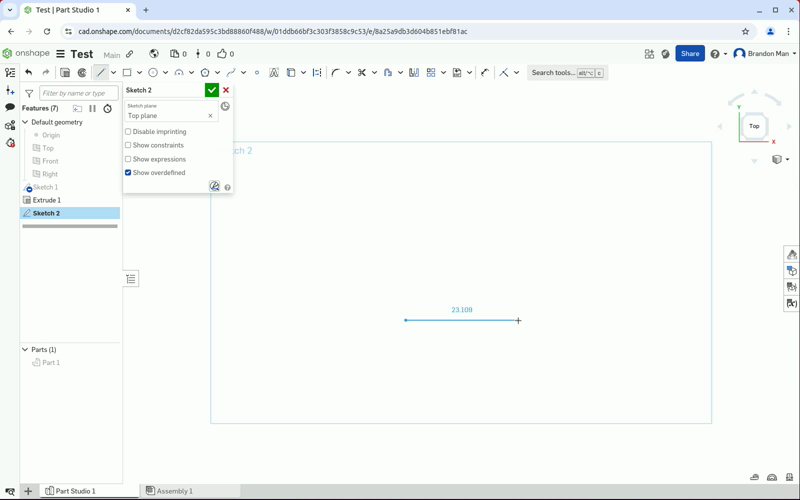
key_down(shift)
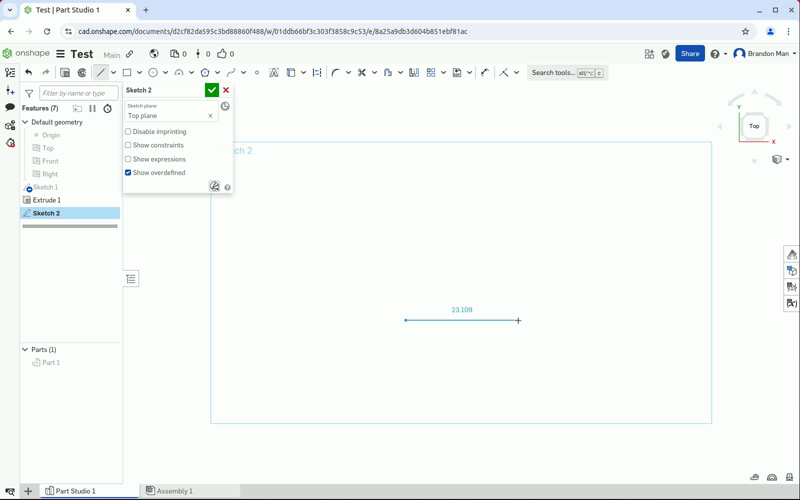
mouse_move(518, 236)
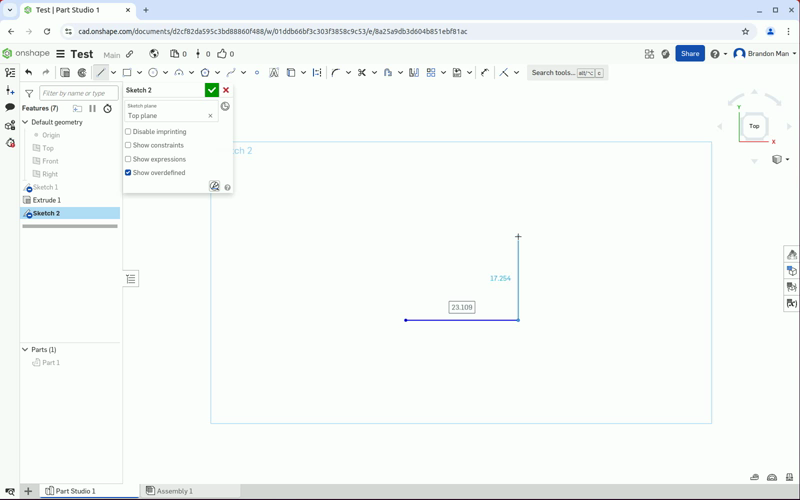
click(518, 236)
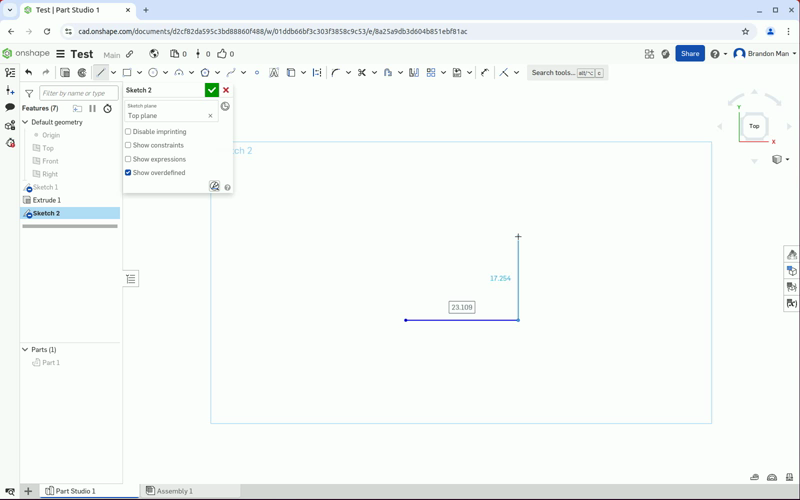
key_up(shift)
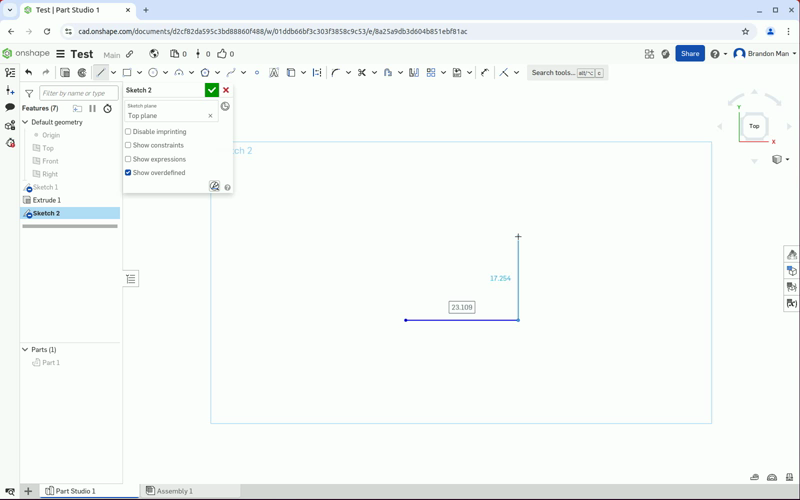
key_down(shift)
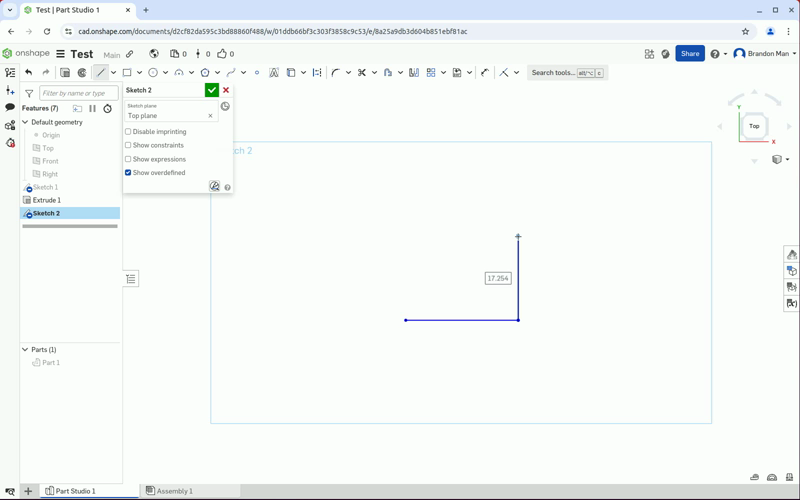
mouse_move(405, 236)
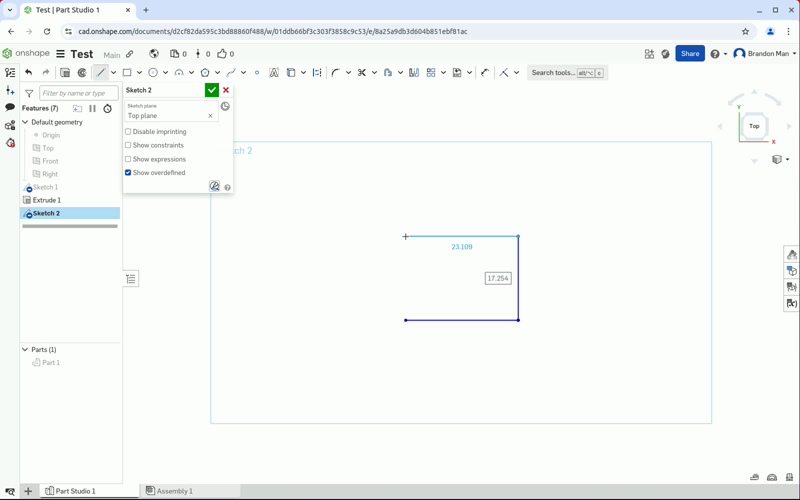
click(405, 236)
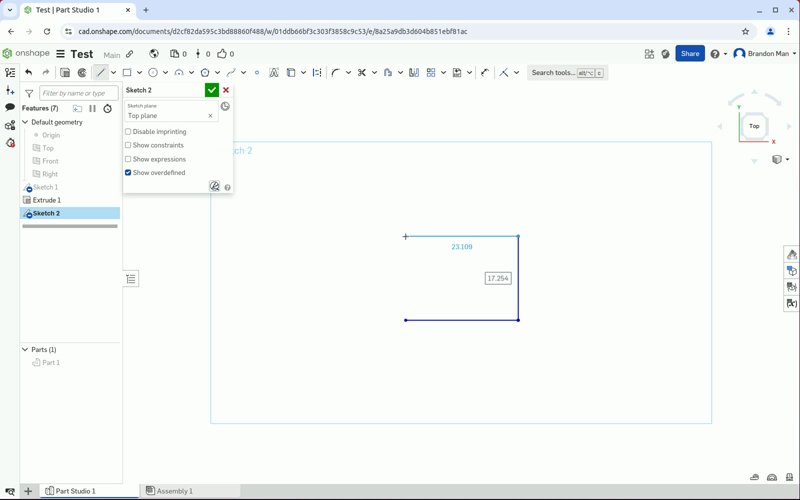
key_up(shift)
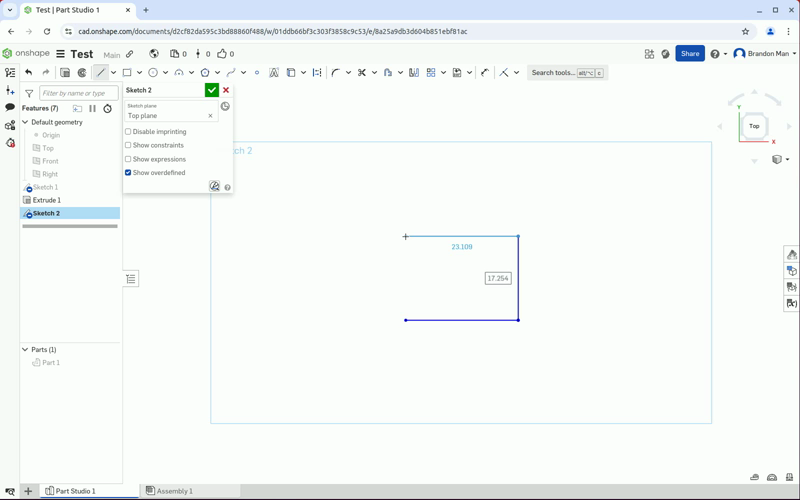
key_down(shift)
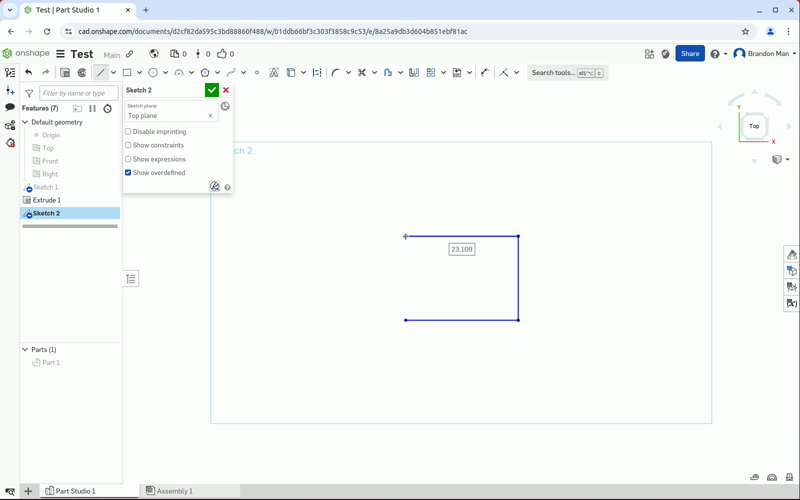
mouse_move(405, 320)
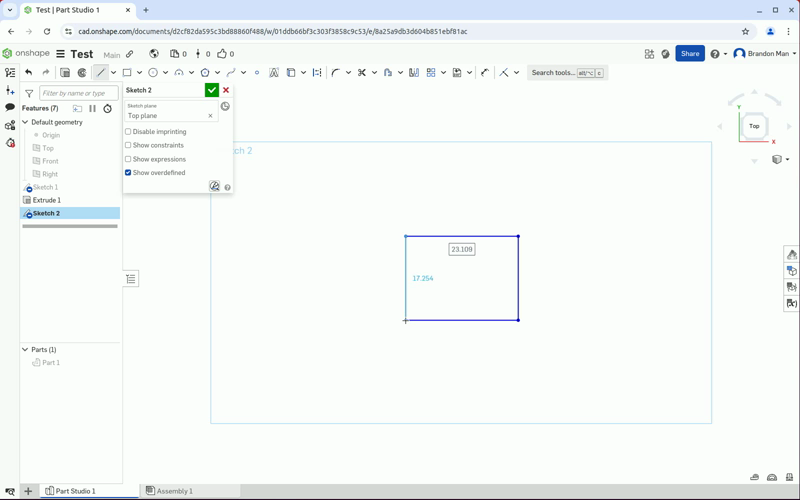
key_up(shift)
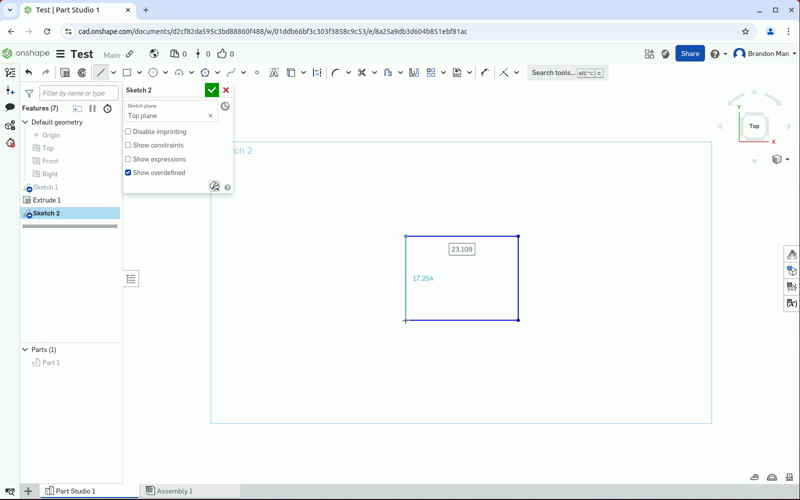
click(405, 320)
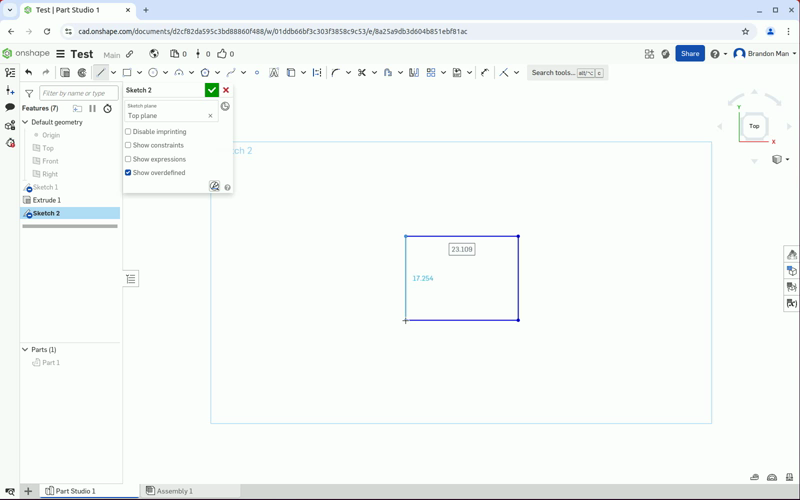
key(esc)
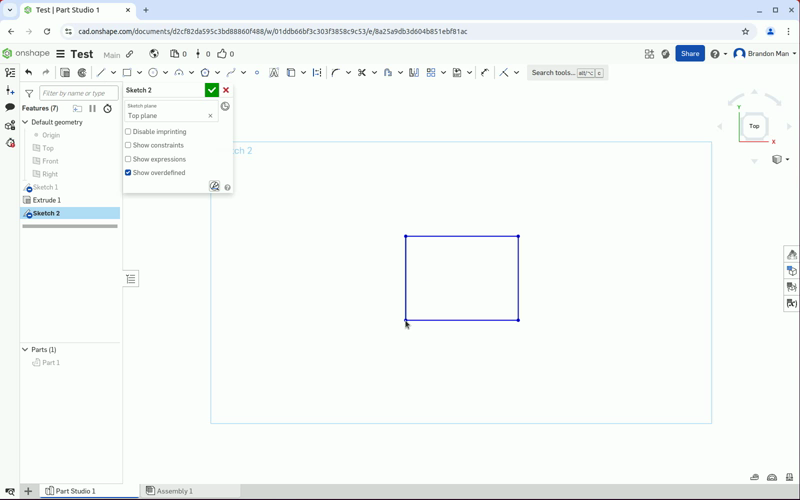
mouse_move(465, 273)
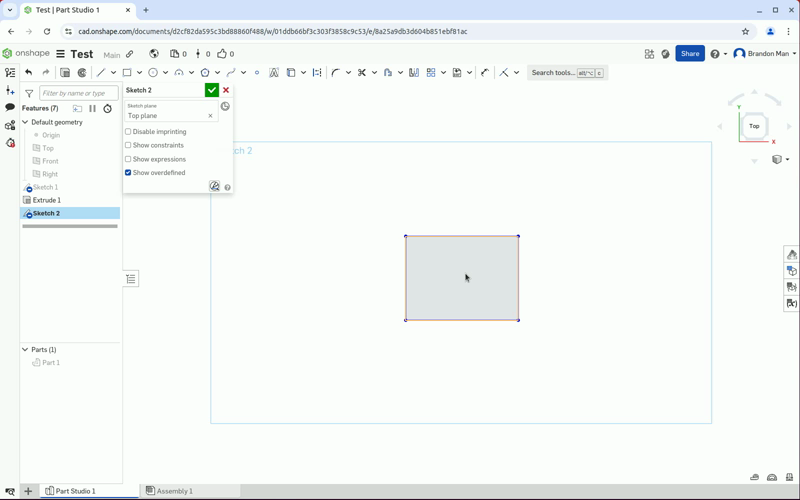
click(465, 273)
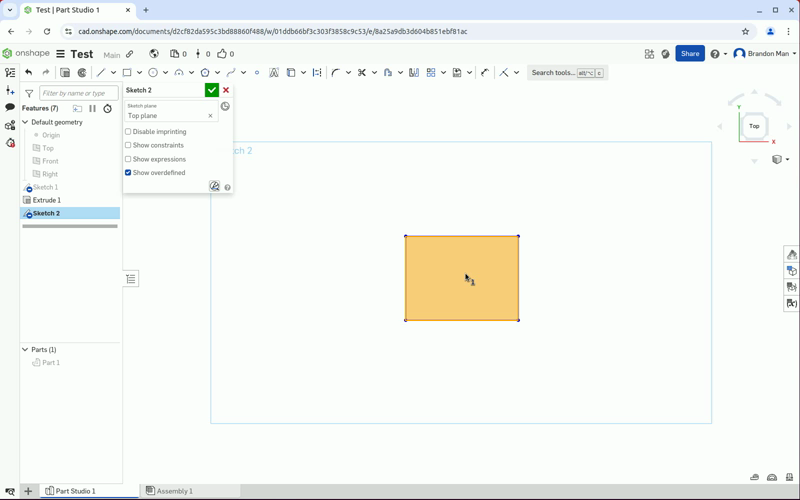
mouse_move(73, 352)
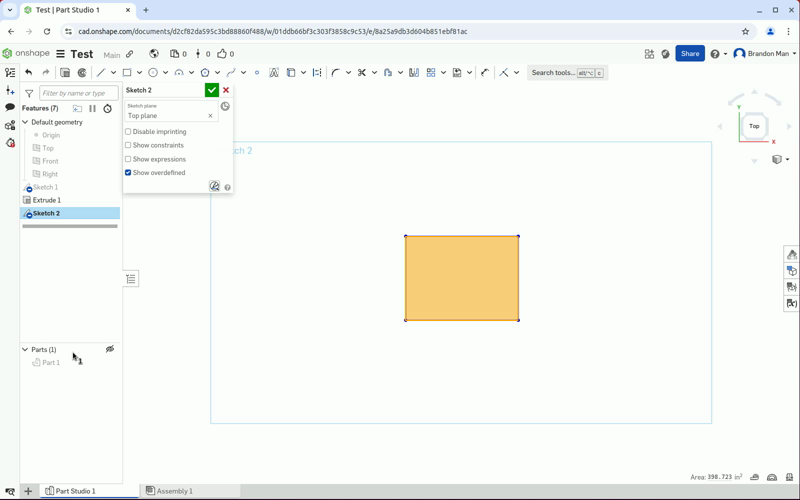
key(shift+y)
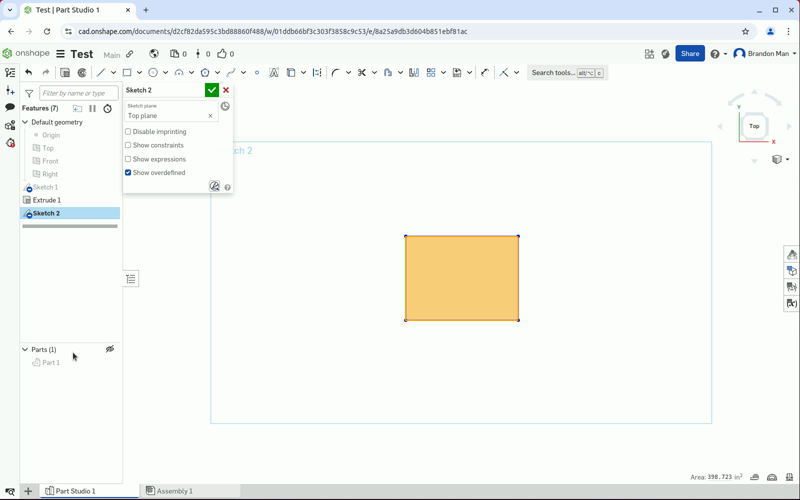
key(shift+e)
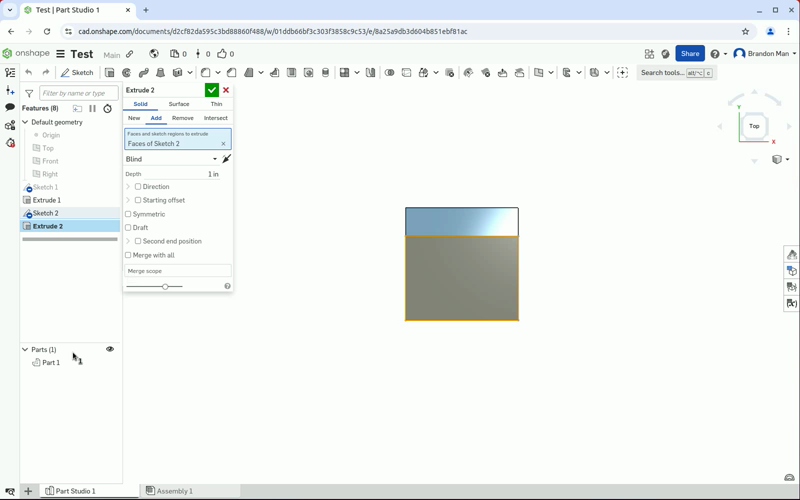
mouse_move(143, 106)
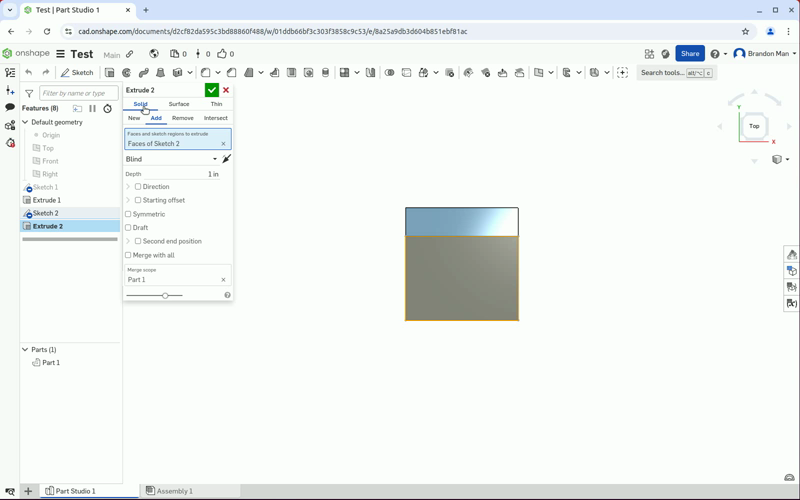
click(143, 106)
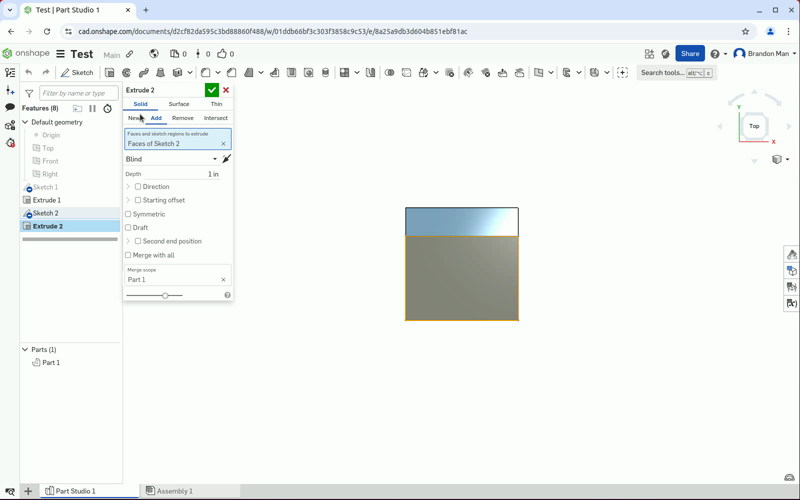
mouse_move(137, 120)
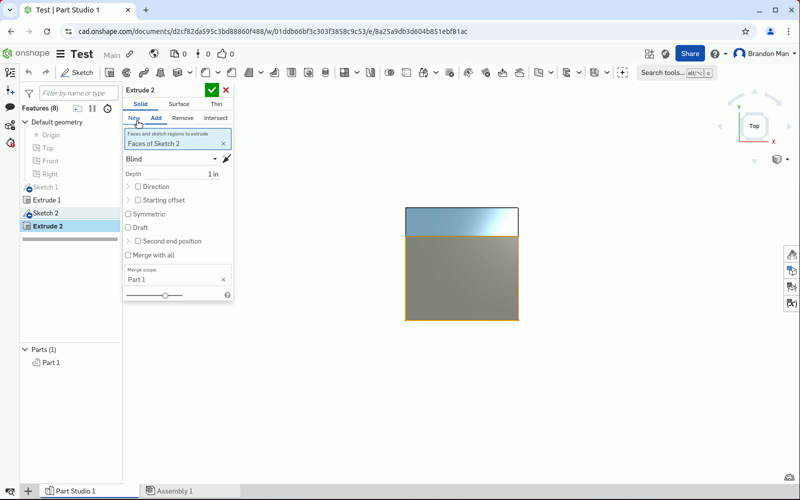
click(137, 120)
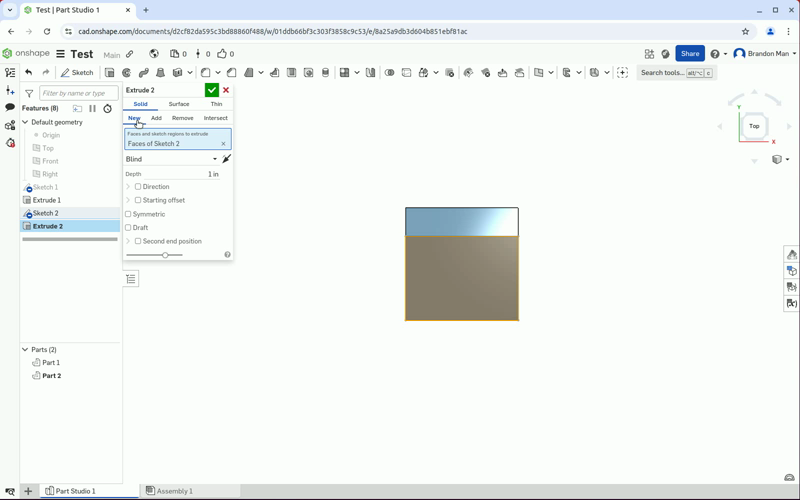
key(tab, 4)
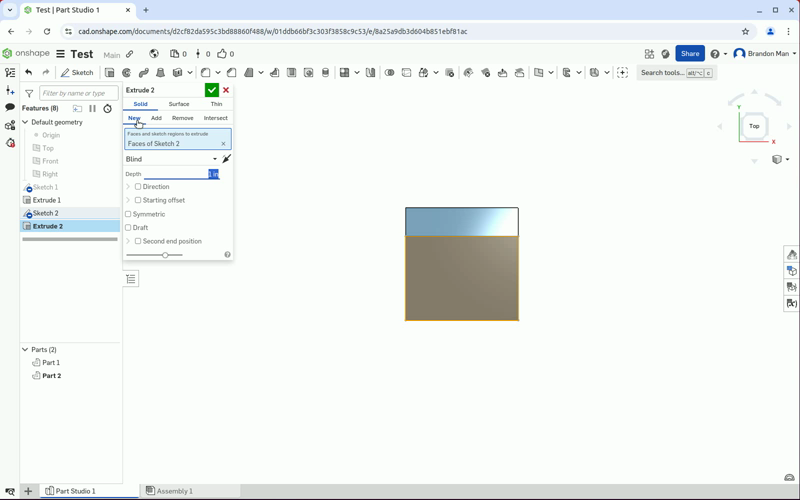
text(5.777)
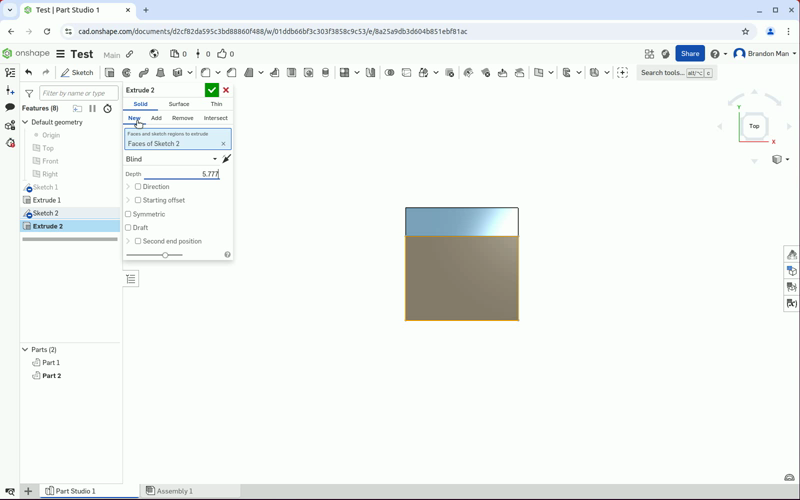
key(enter)
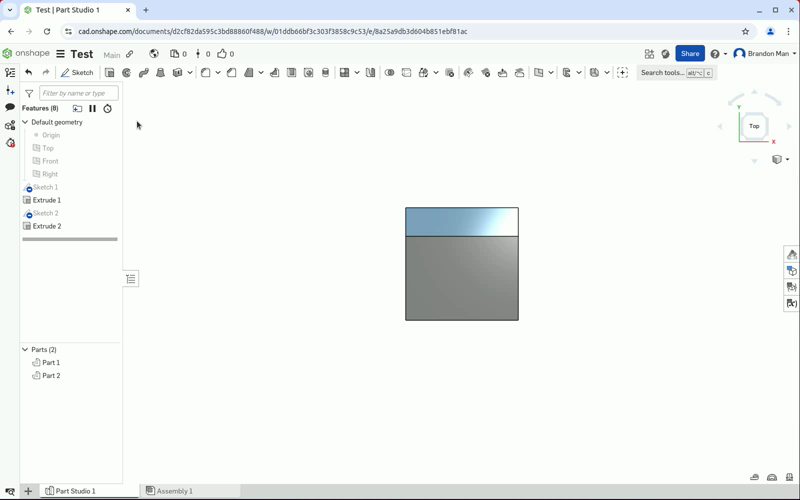
key(shift+h)
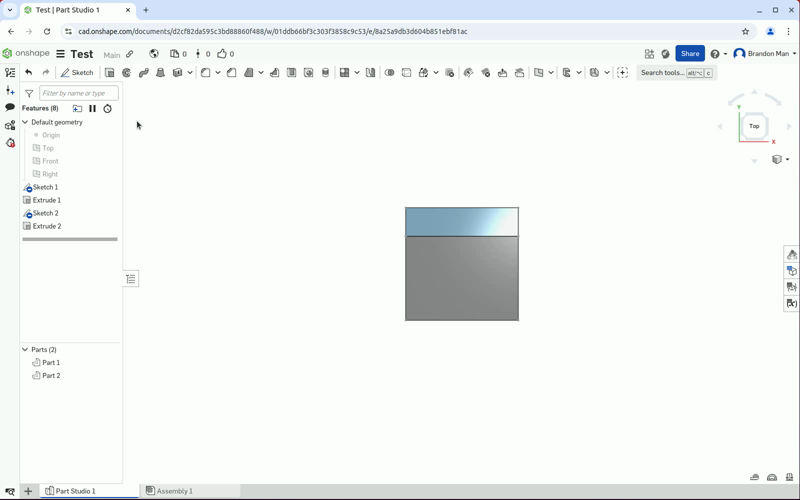
key(shift+h)
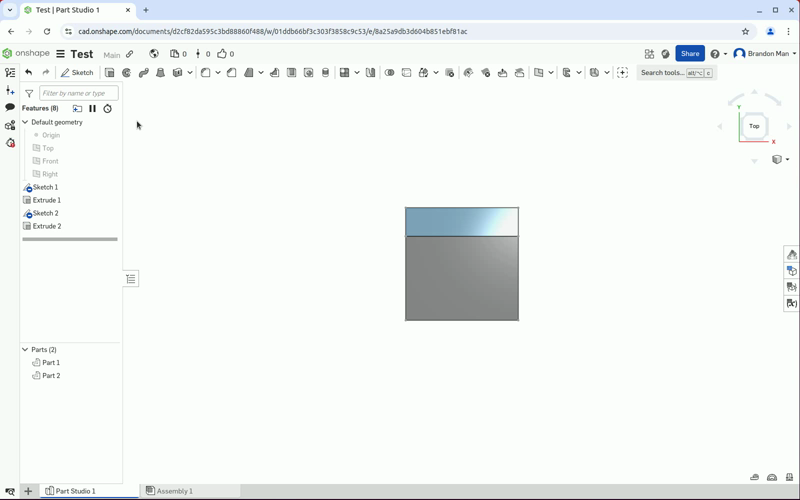
key(shift+7)
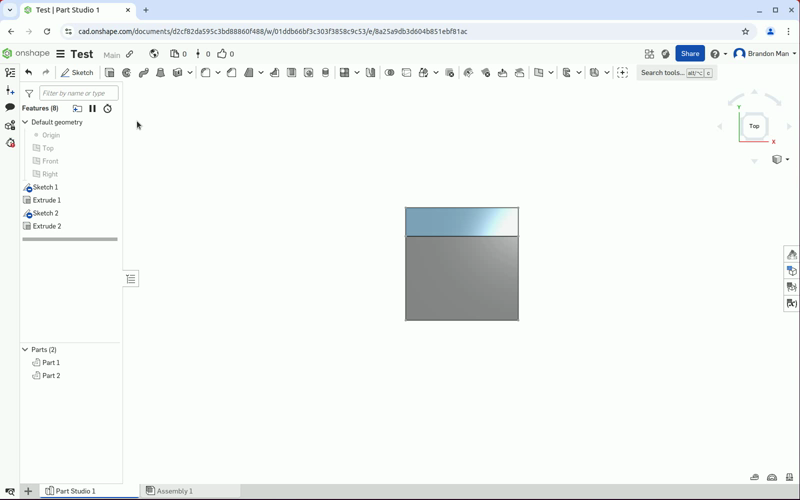
key(up, 3)
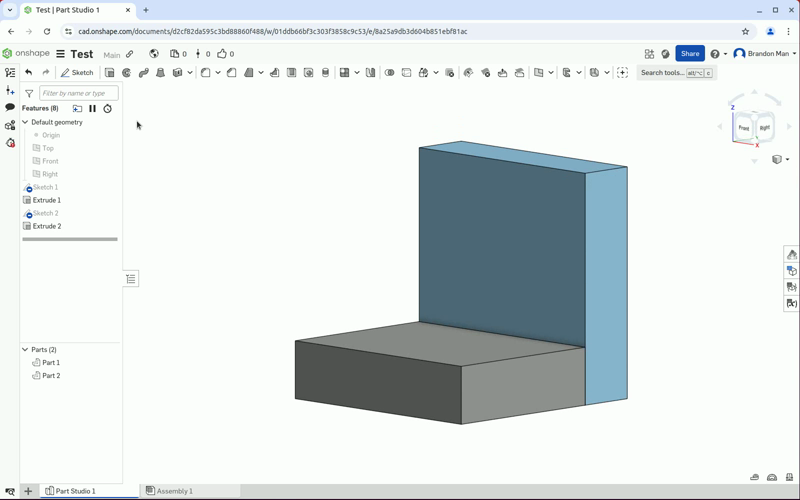
key(left, 3)
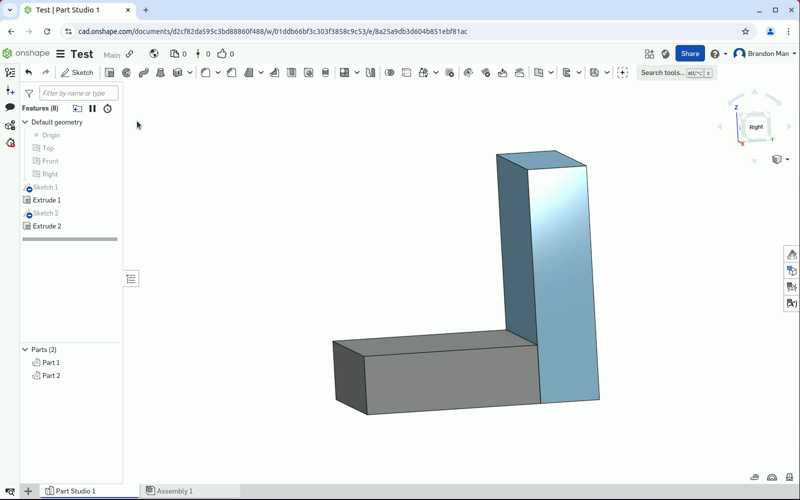
key(right, 3)
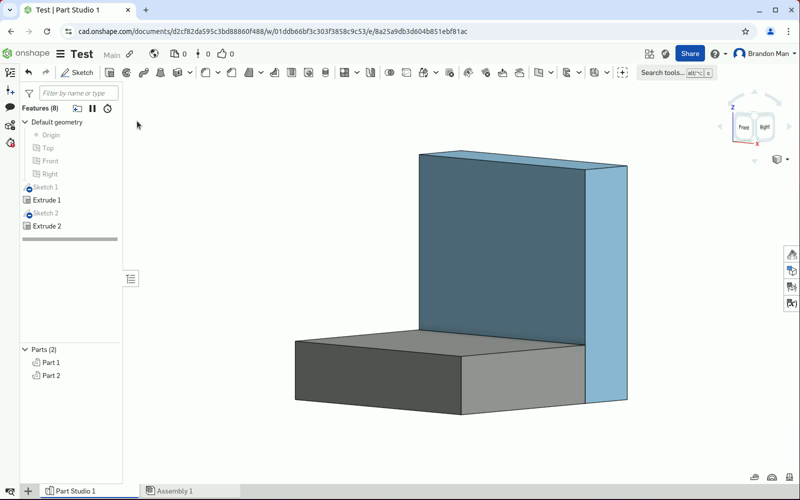
key(down, 3)
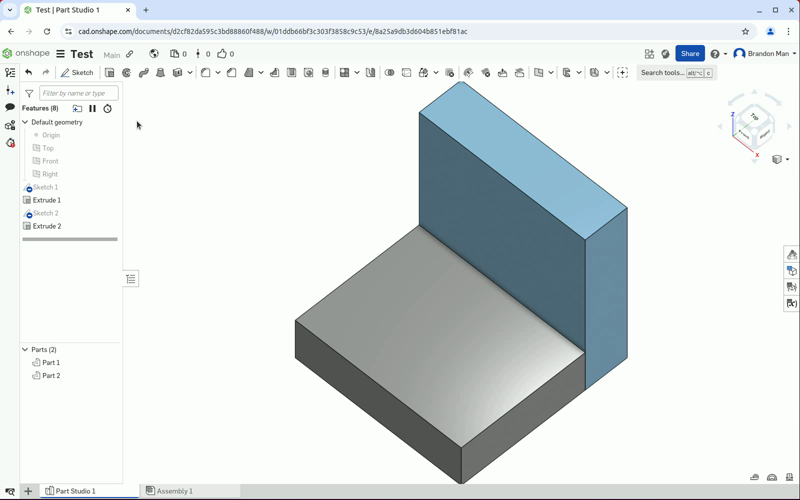
mouse_move(73, 189)
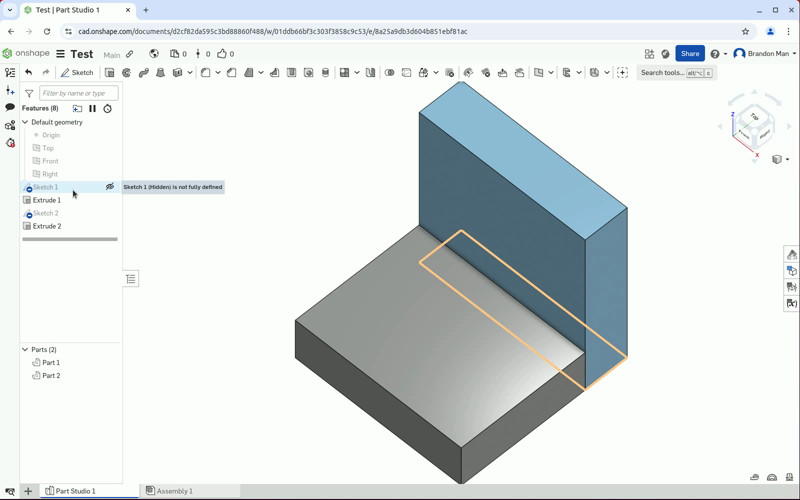
click(73, 189)